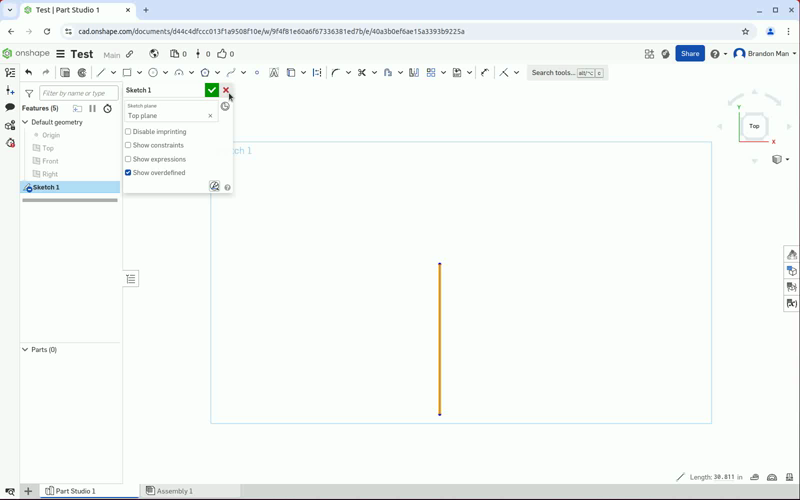
key(shift+h)
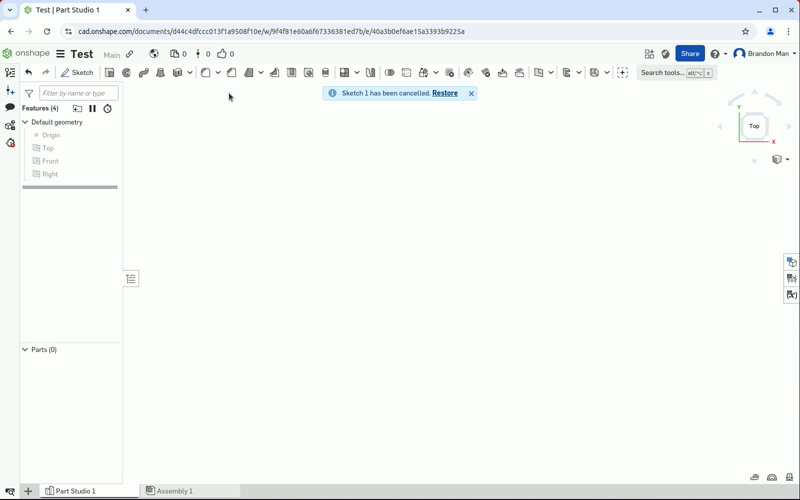
mouse_move(73, 352)
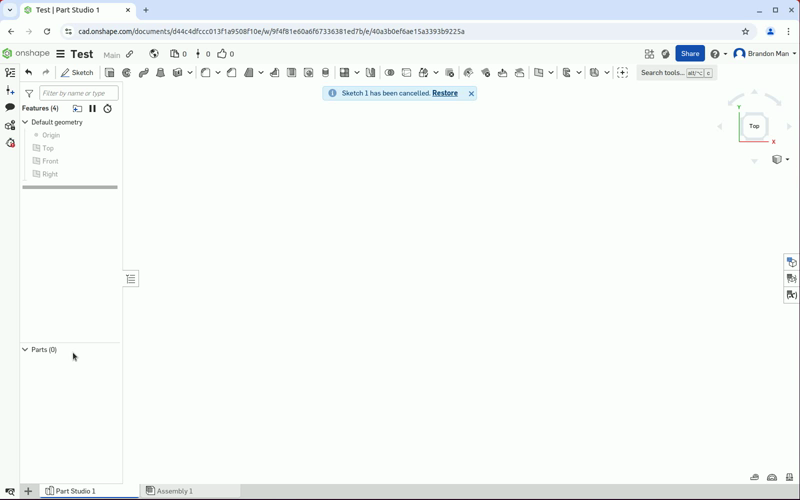
key(y)
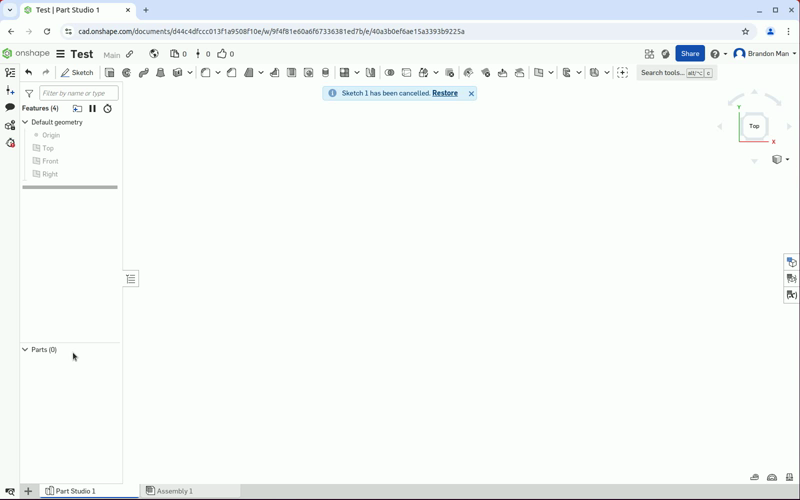
key(shift+p)
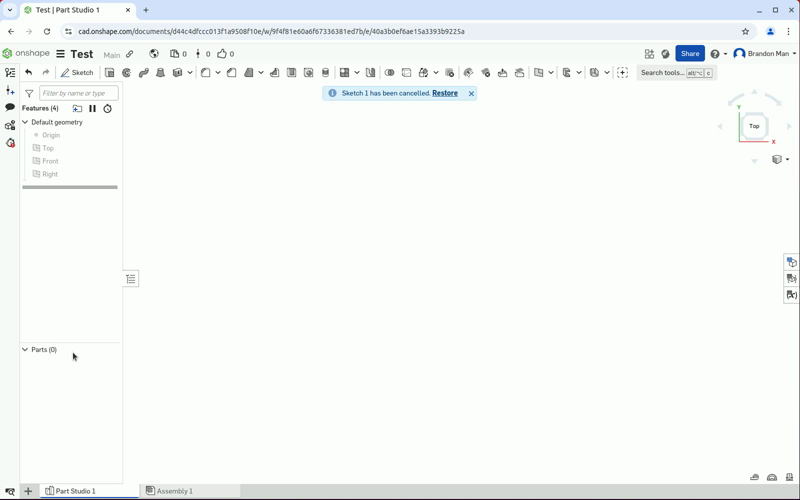
key(space)
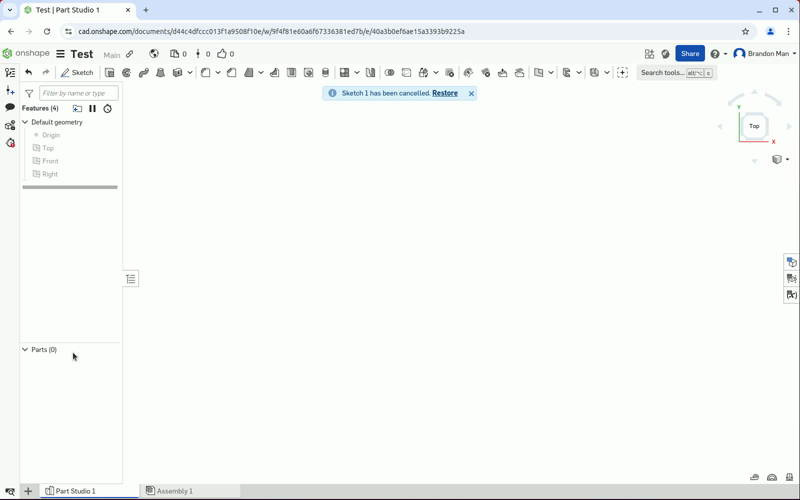
key_down(shift)
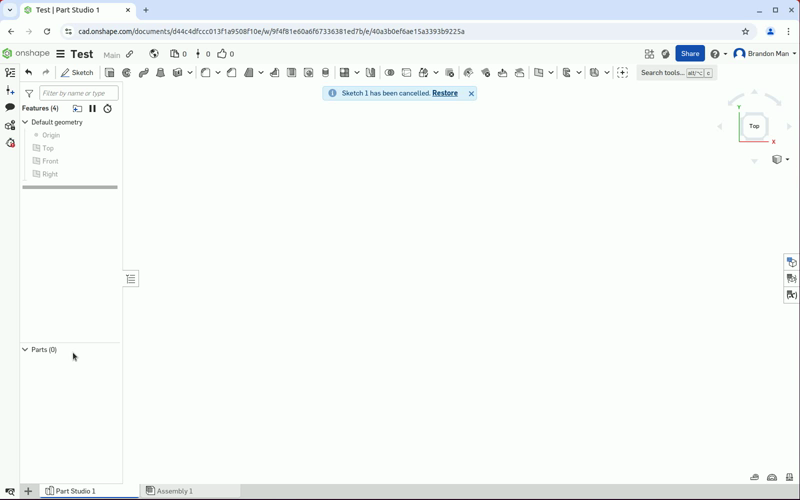
key(up)
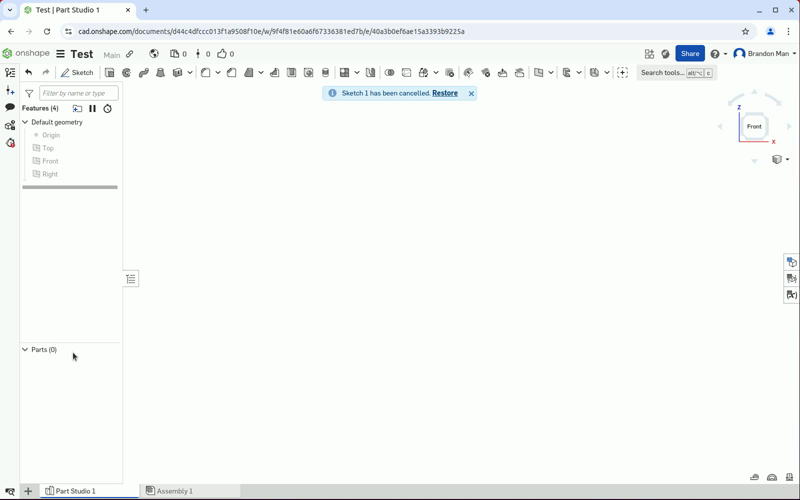
key_up(shift)
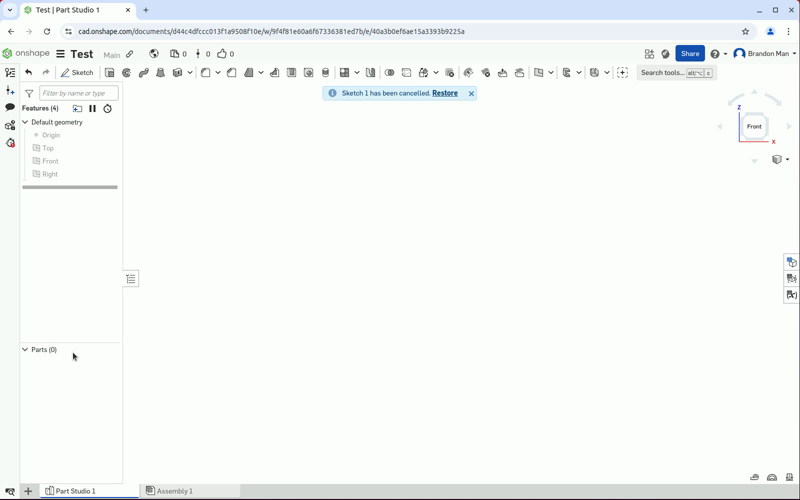
key(space)
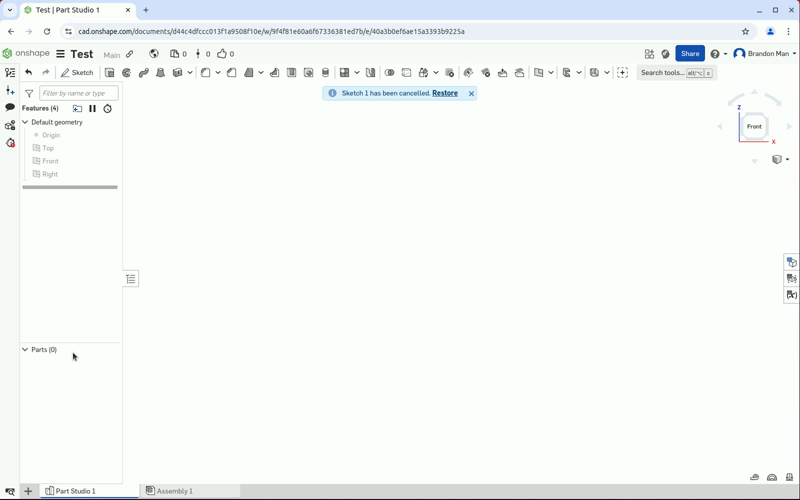
key_down(shift)
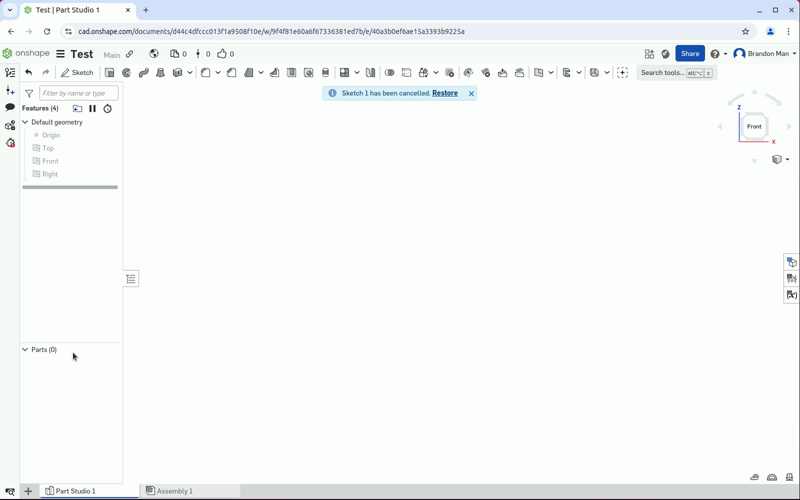
key(left)
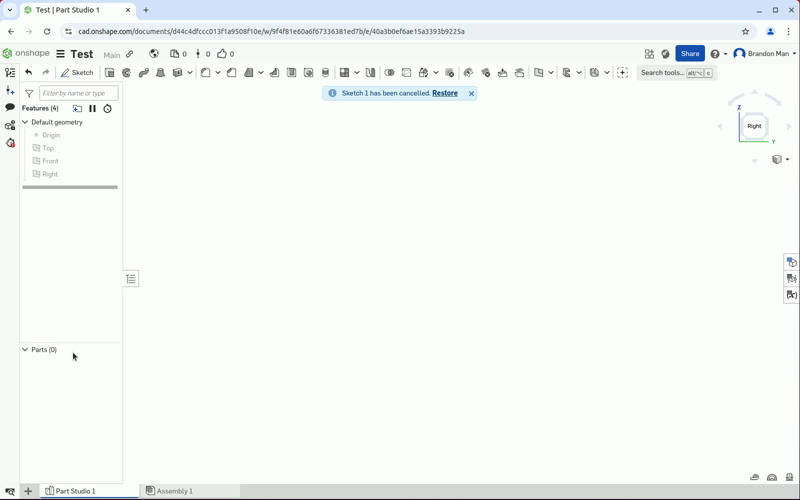
key_up(shift)
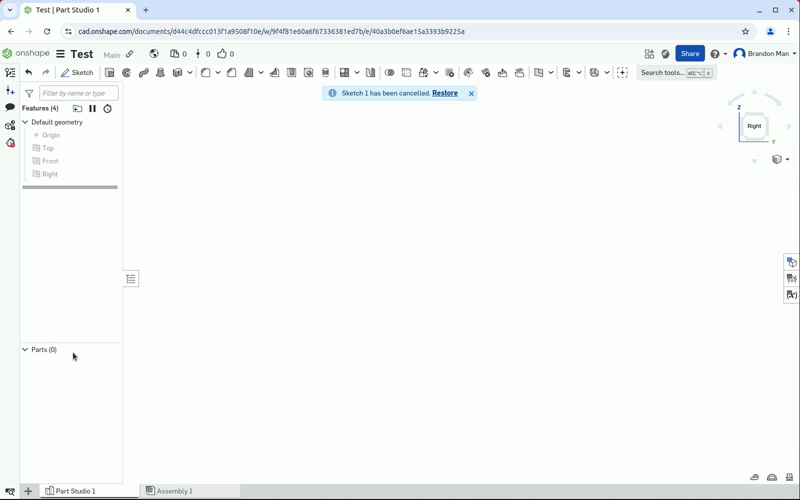
mouse_move(73, 352)
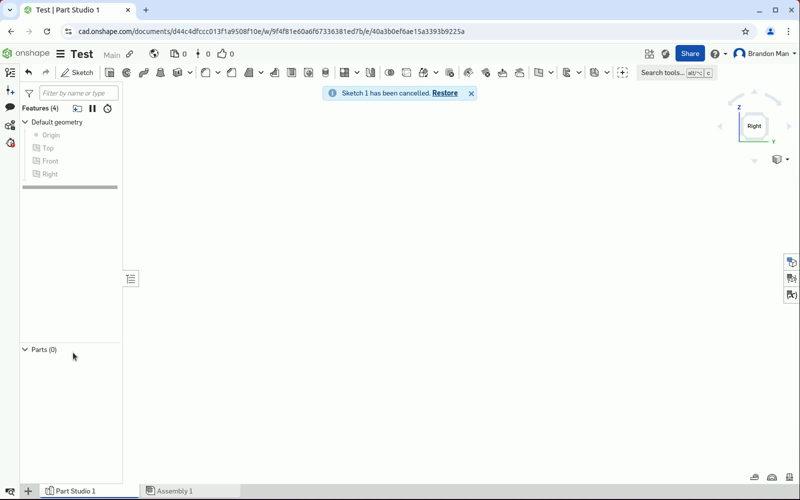
key(shift+y)
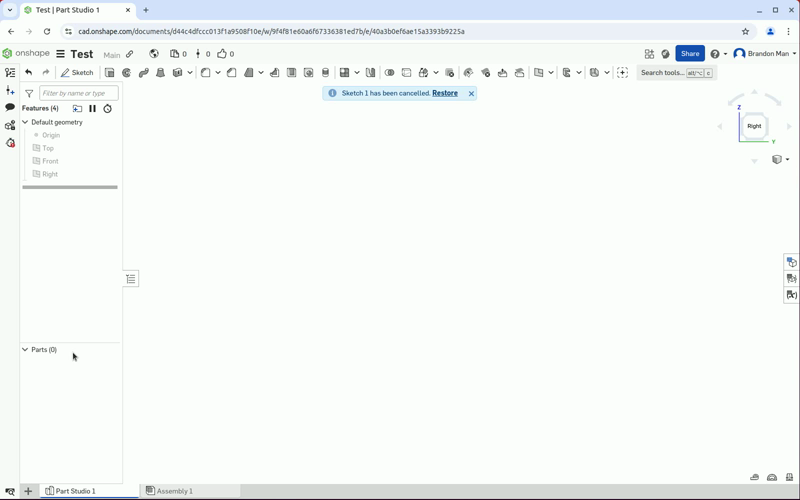
key(shift+s)
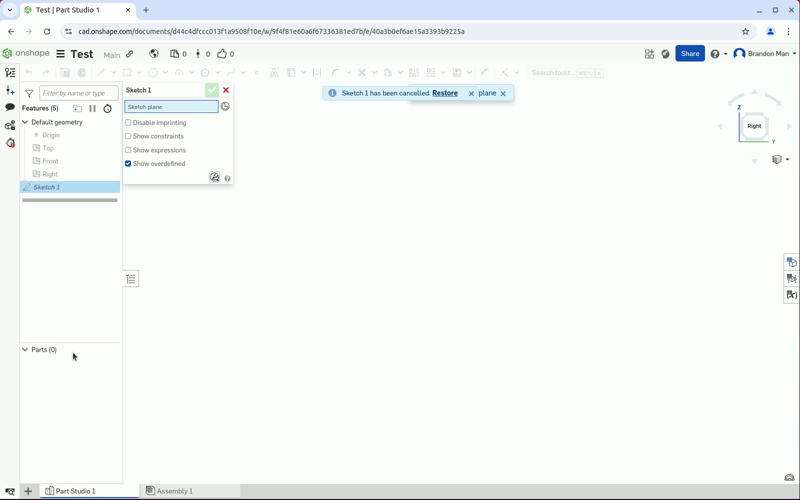
mouse_move(73, 176)
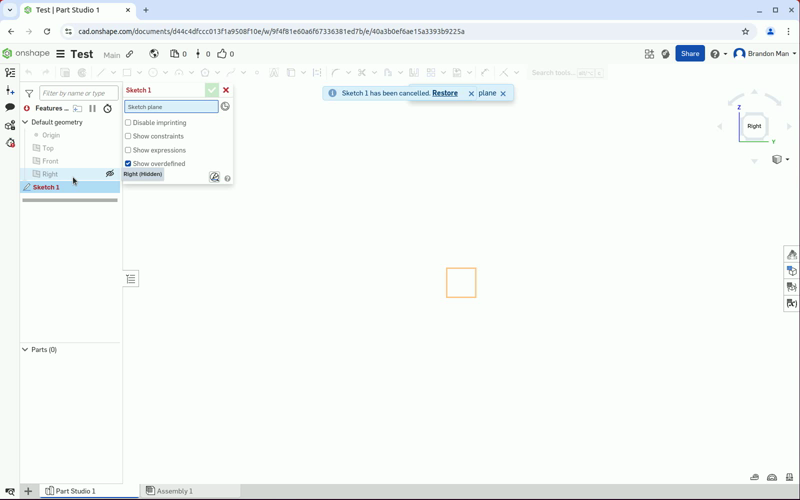
click(73, 176)
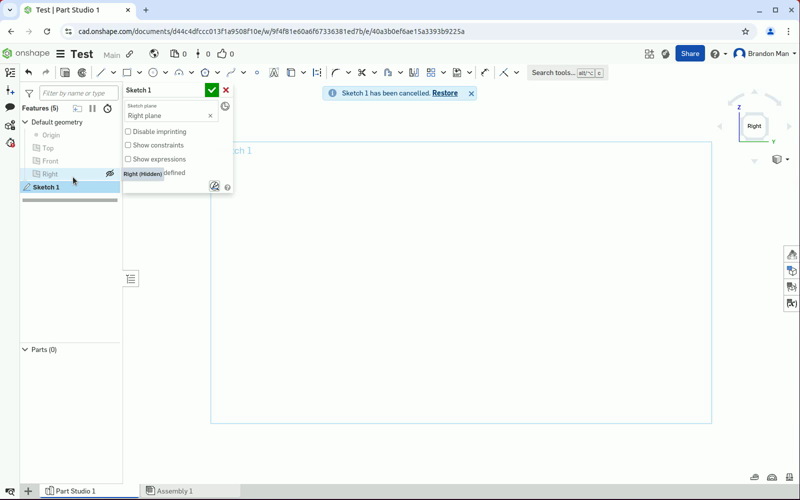
mouse_move(73, 352)
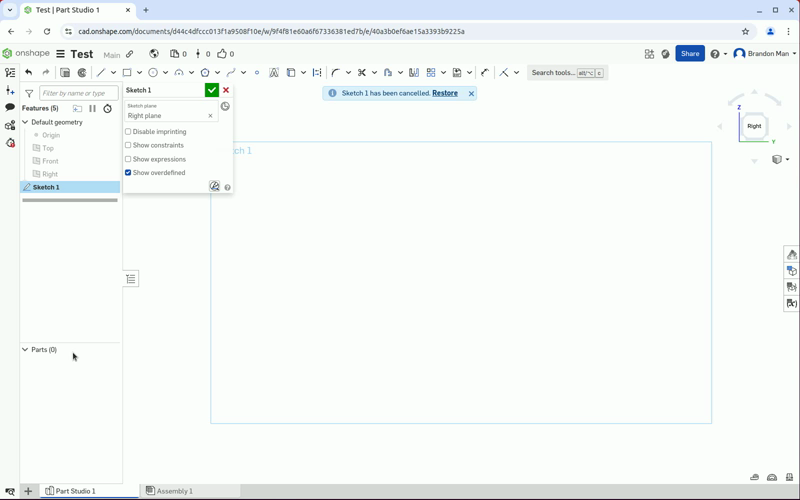
key(y)
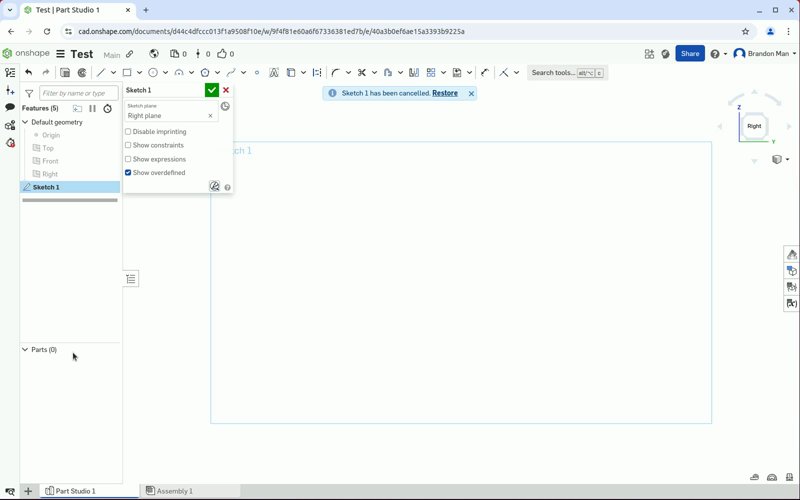
key(l)
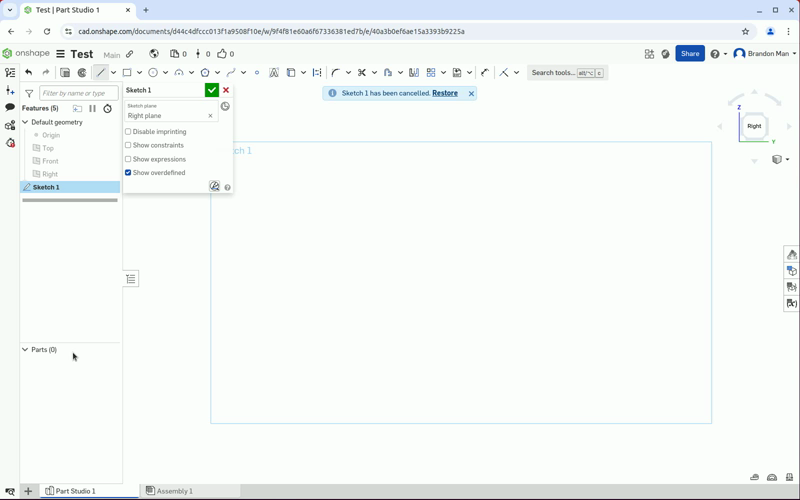
key_down(shift)
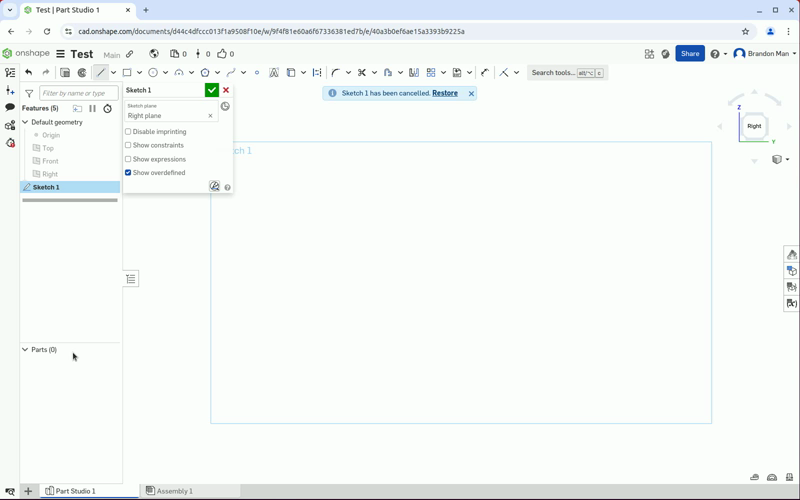
mouse_move(460, 282)
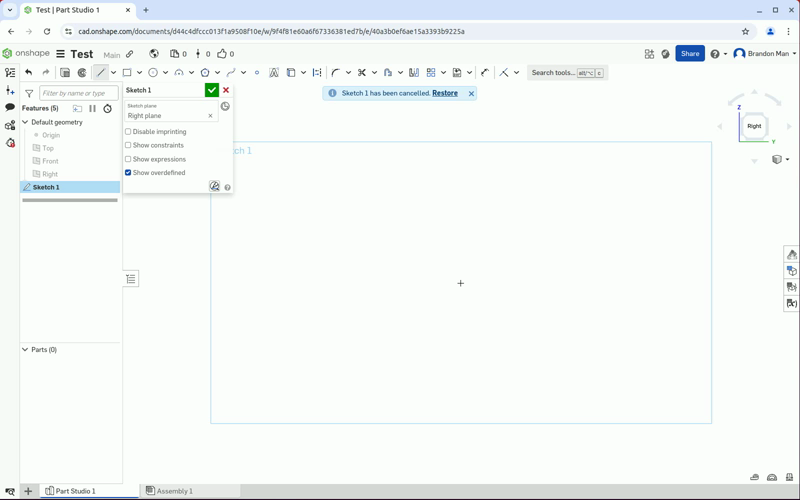
click(460, 282)
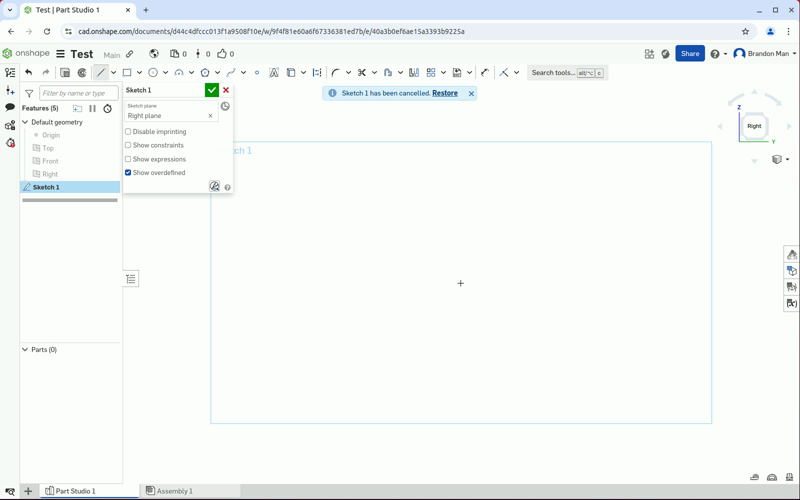
key_up(shift)
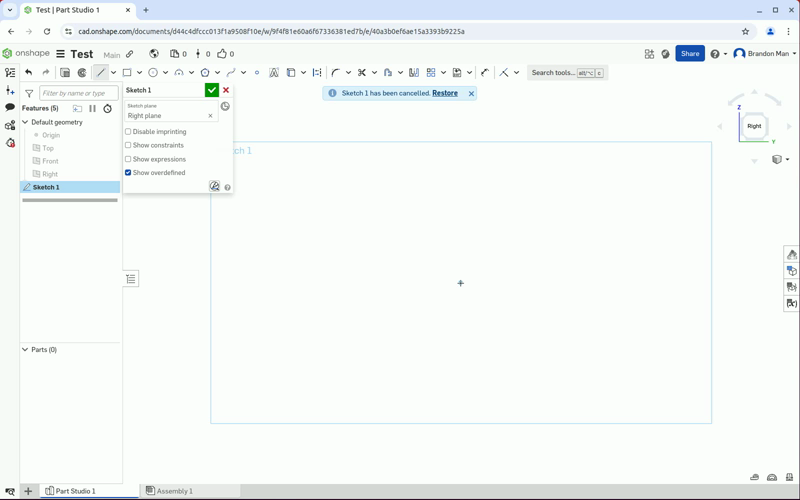
key_down(shift)
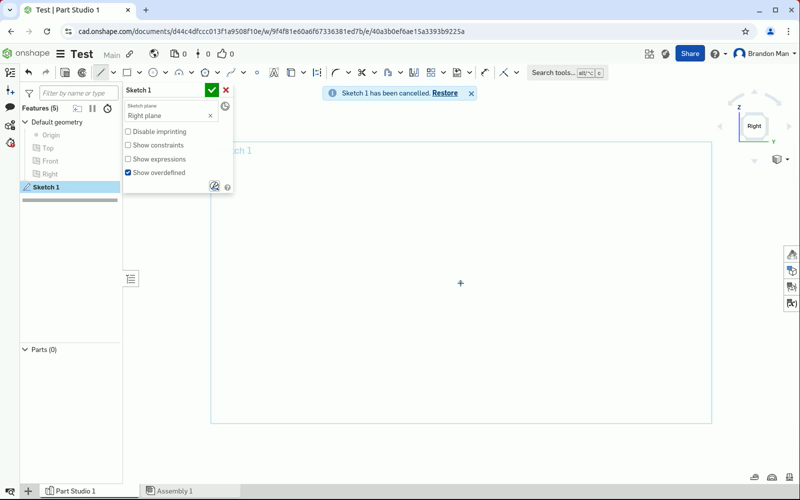
mouse_move(550, 282)
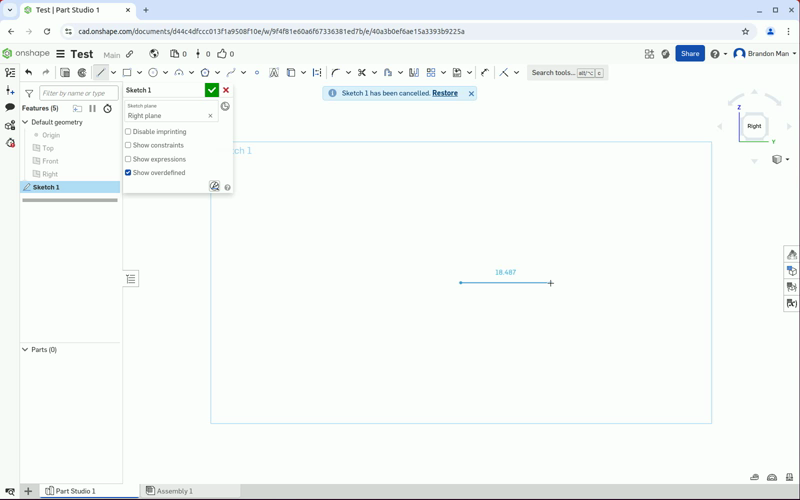
click(550, 282)
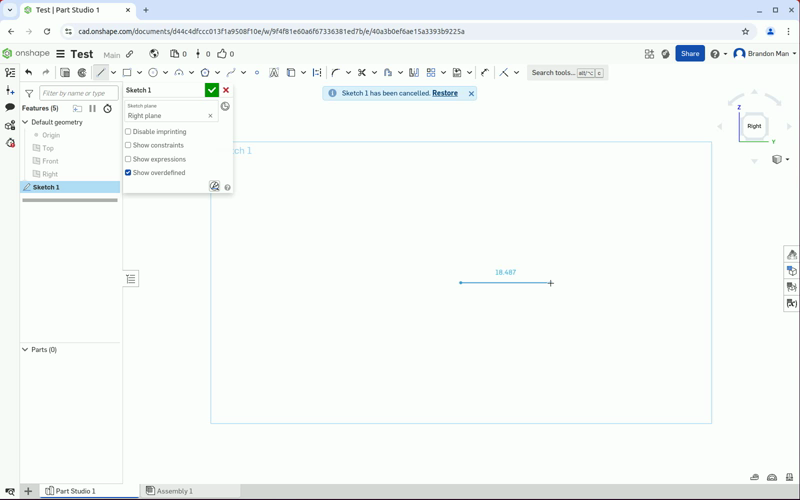
key_up(shift)
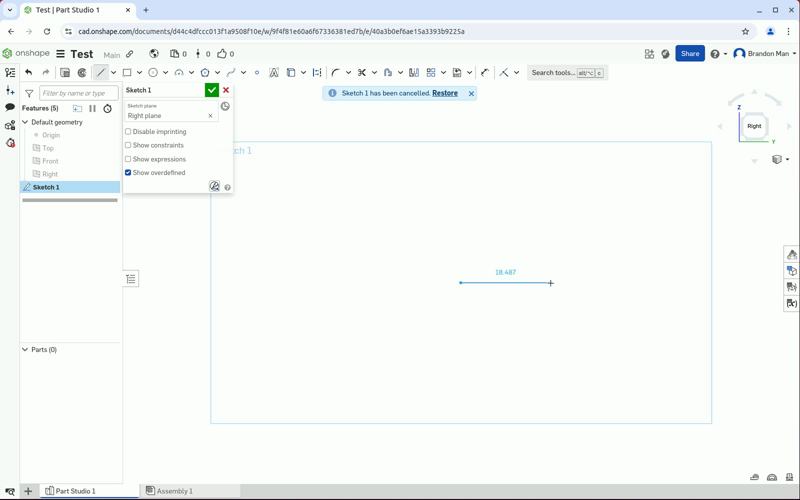
key(esc)
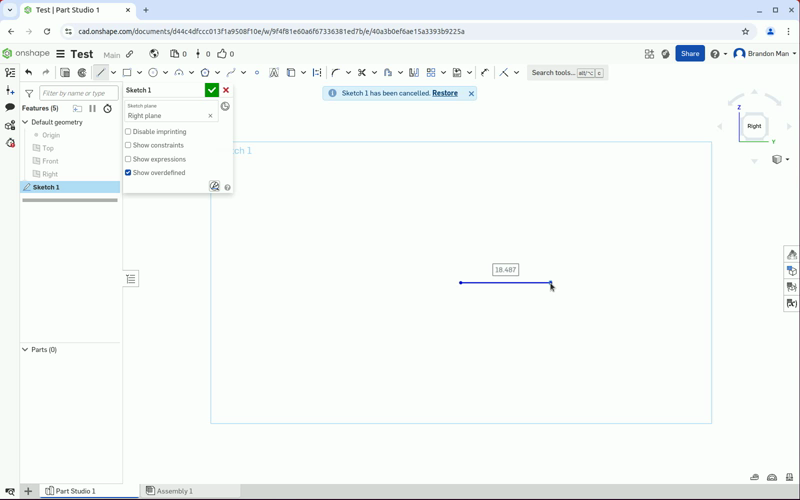
key(a)
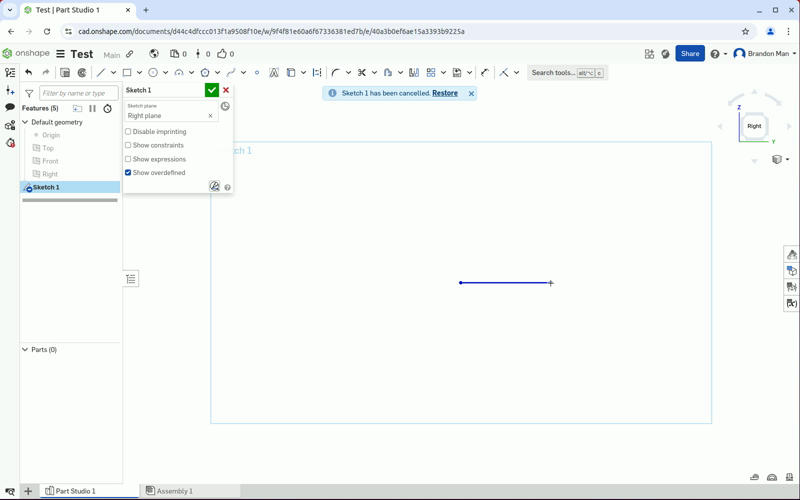
mouse_move(550, 282)
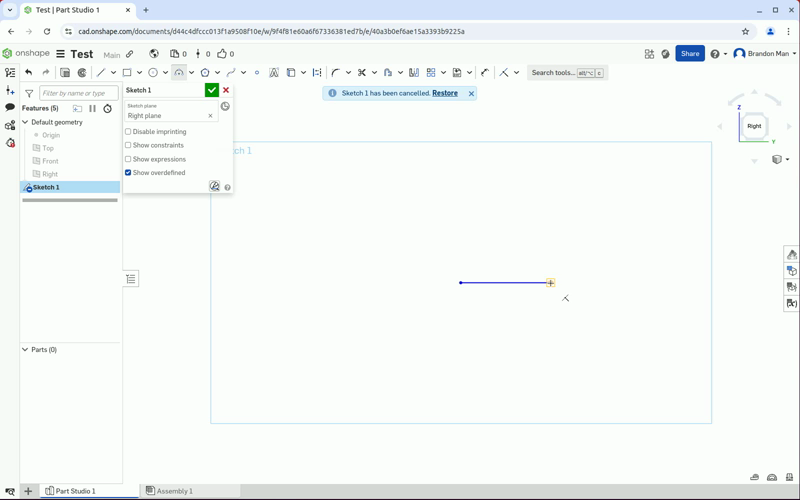
click(550, 282)
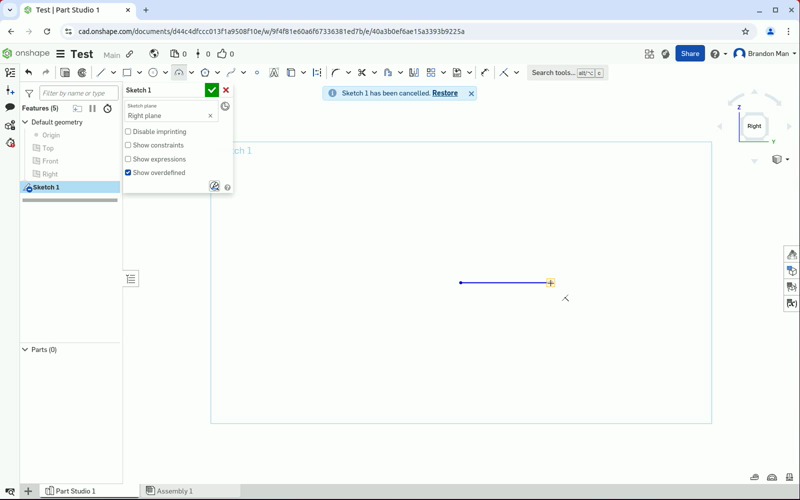
key_down(shift)
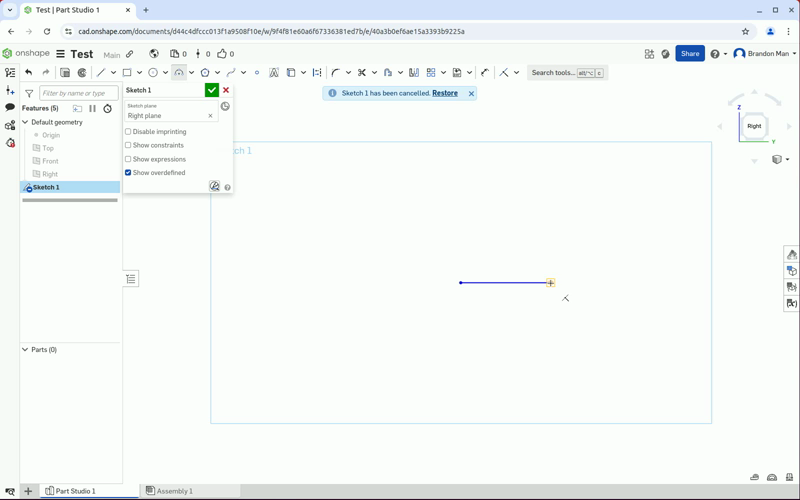
mouse_move(550, 237)
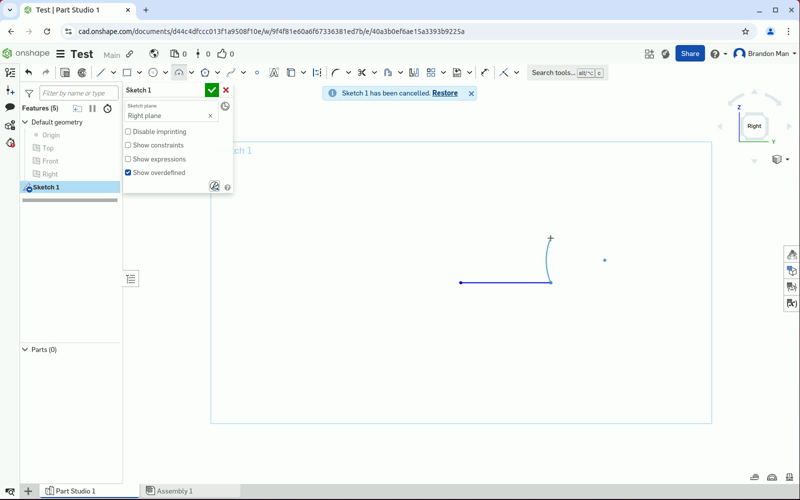
click(550, 237)
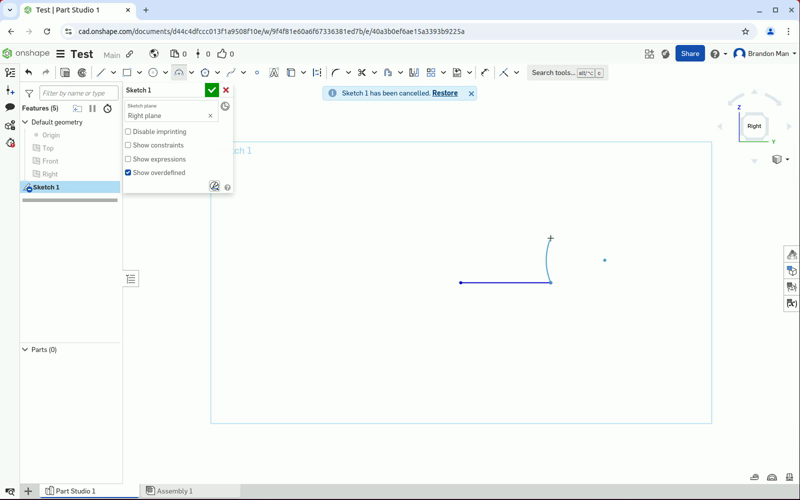
mouse_move(573, 260)
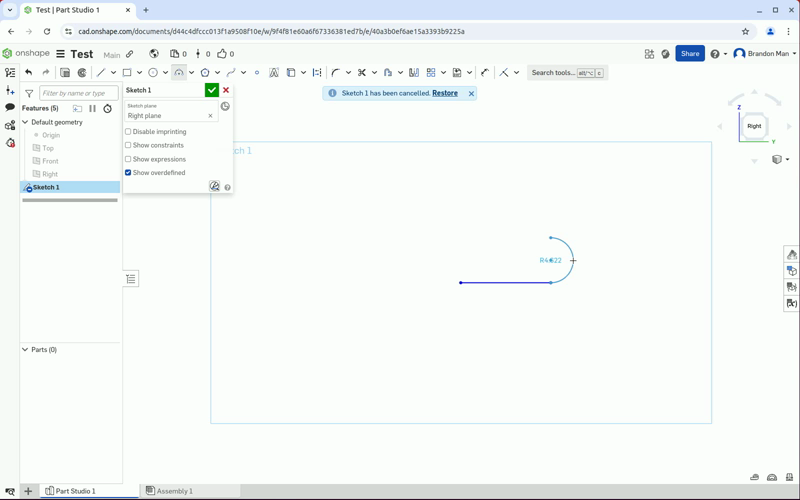
click(573, 260)
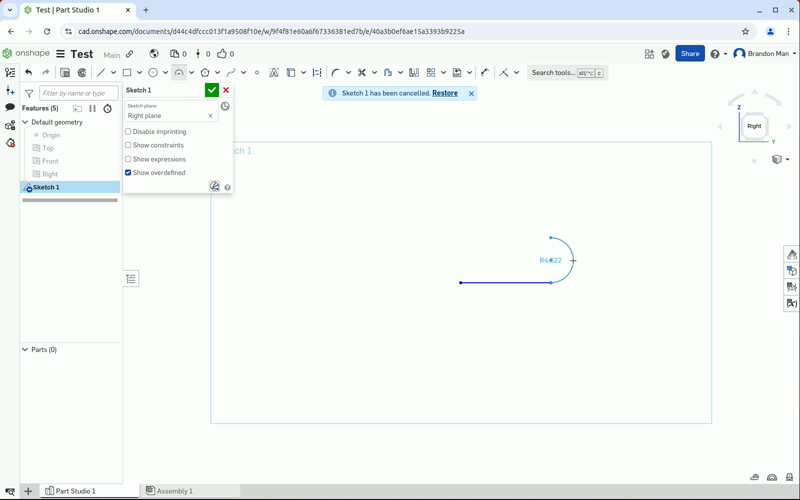
key_up(shift)
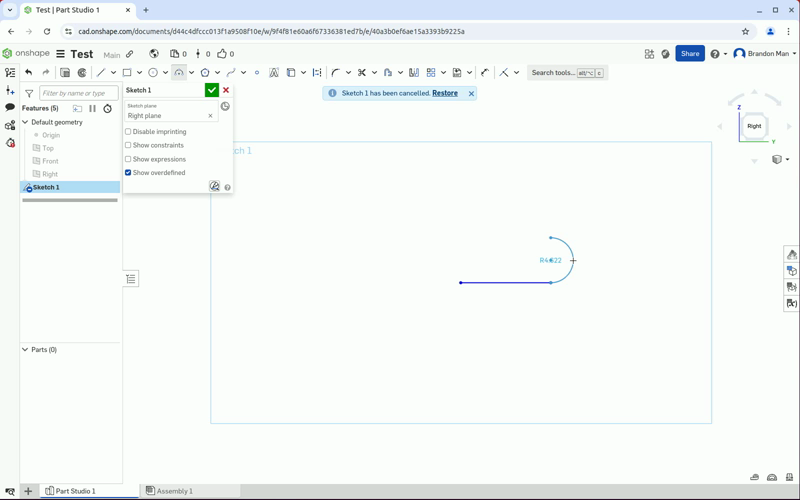
key(esc)
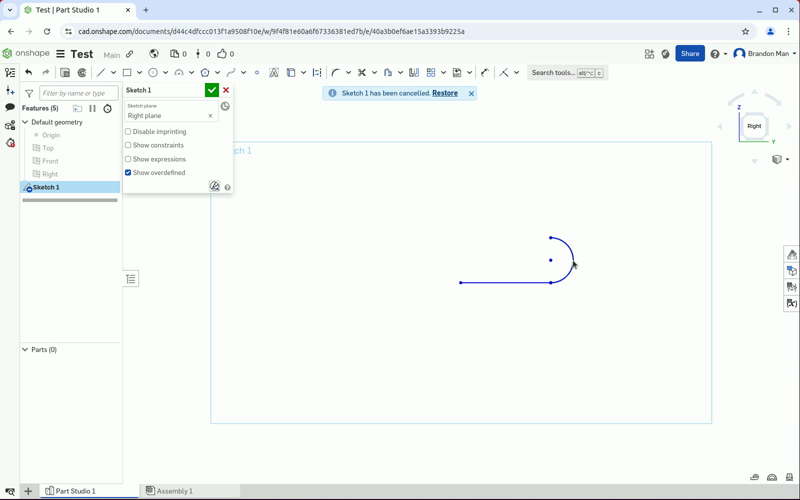
key(l)
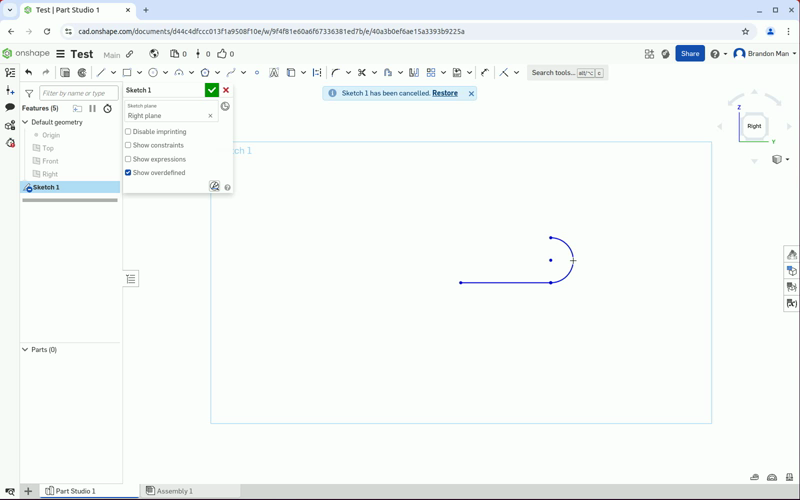
mouse_move(550, 237)
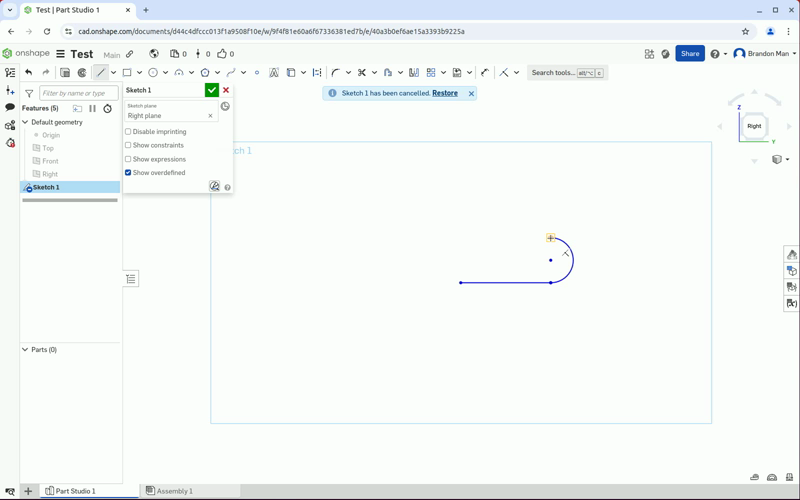
click(550, 237)
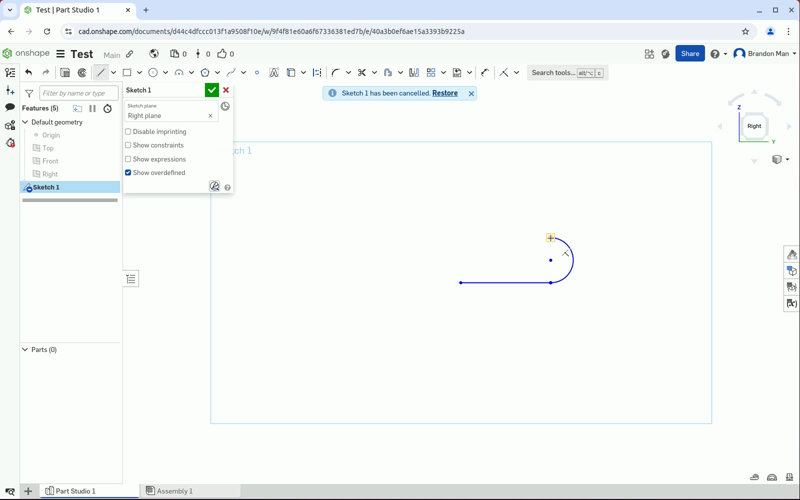
key_down(shift)
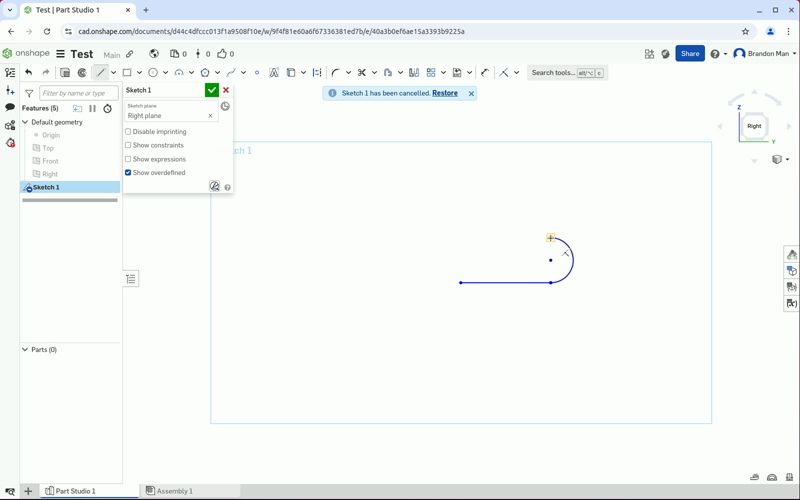
mouse_move(460, 237)
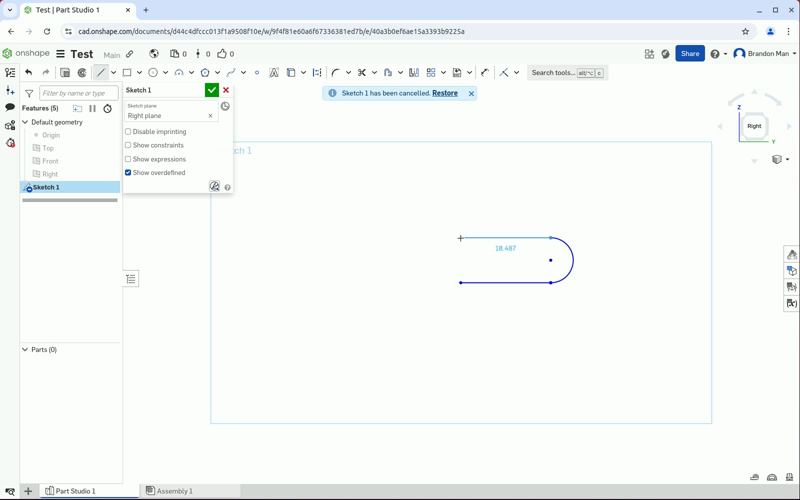
click(460, 237)
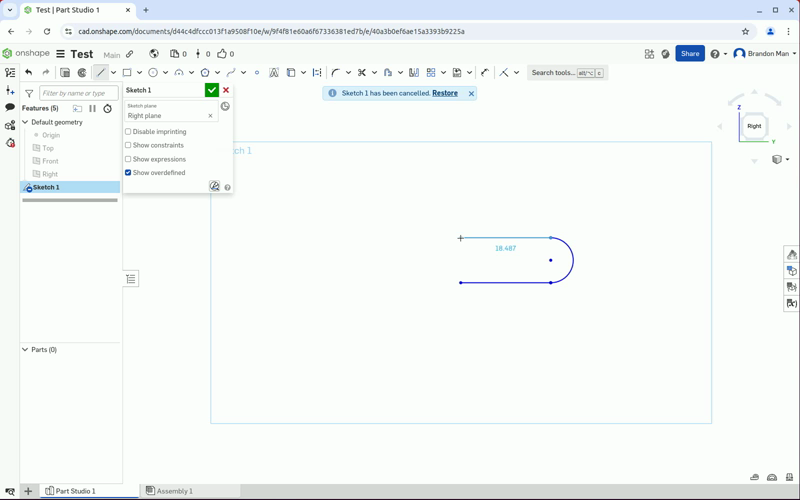
key_up(shift)
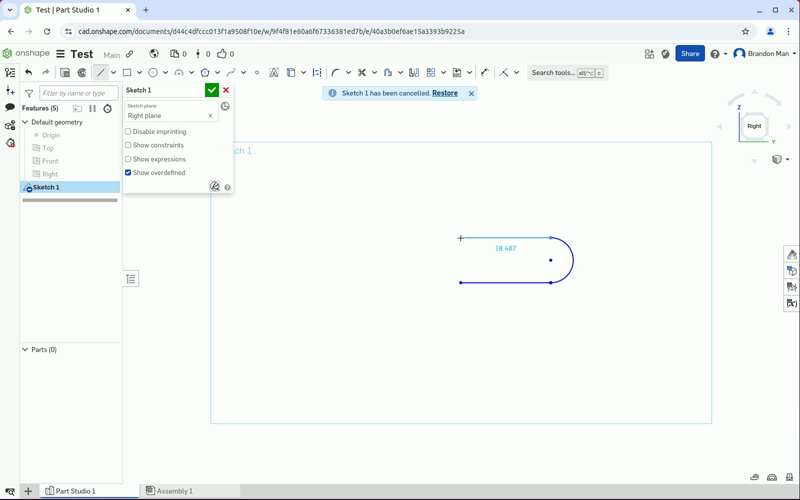
key(esc)
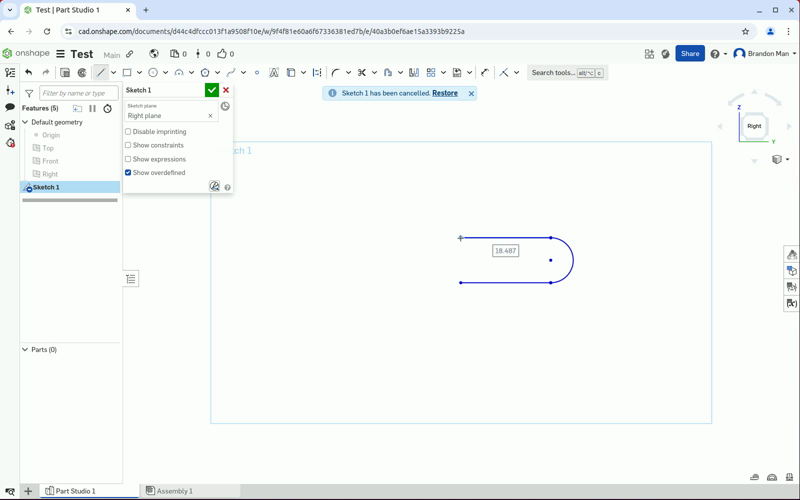
key(a)
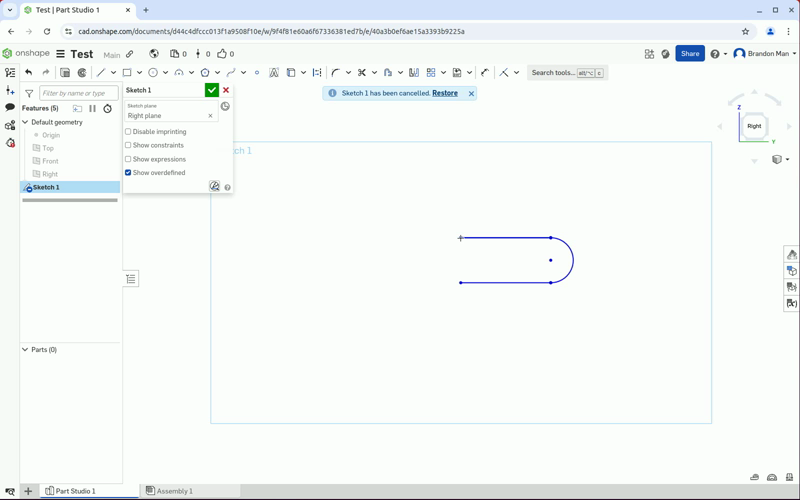
mouse_move(460, 237)
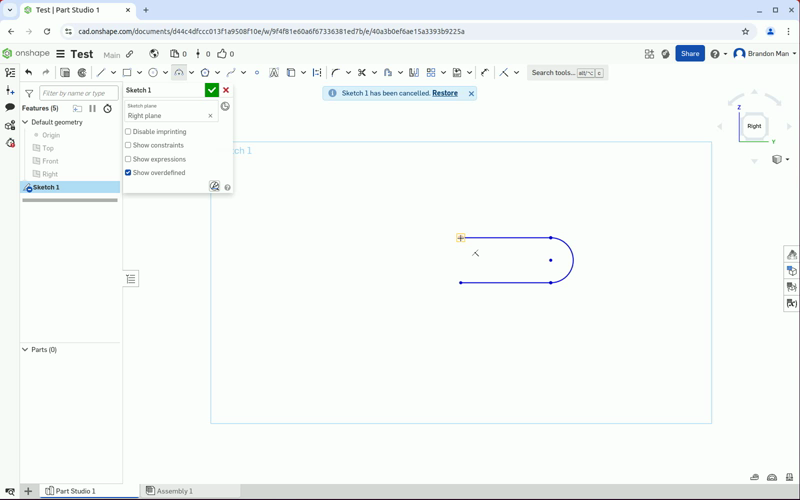
click(460, 237)
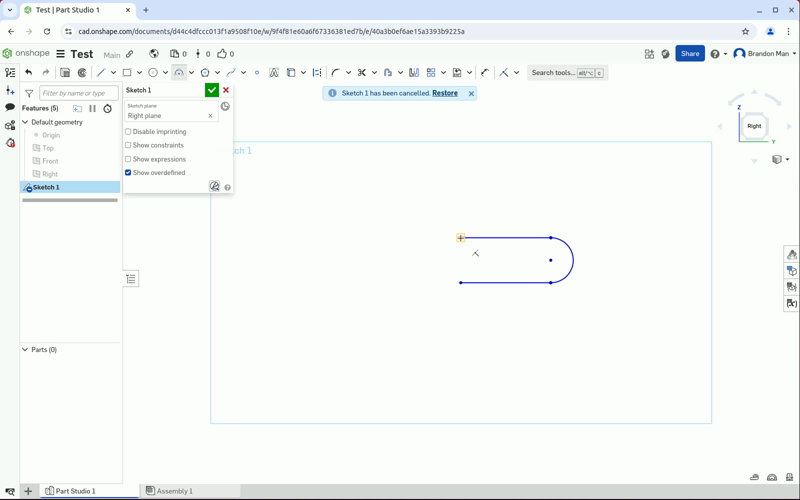
mouse_move(460, 282)
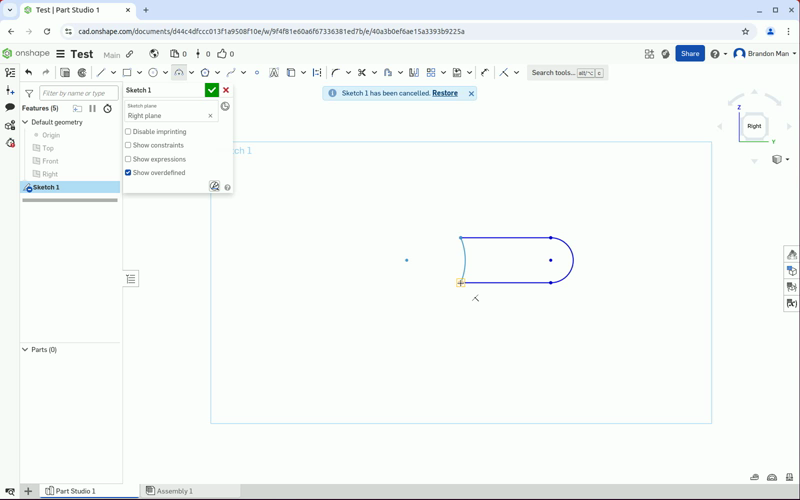
click(460, 282)
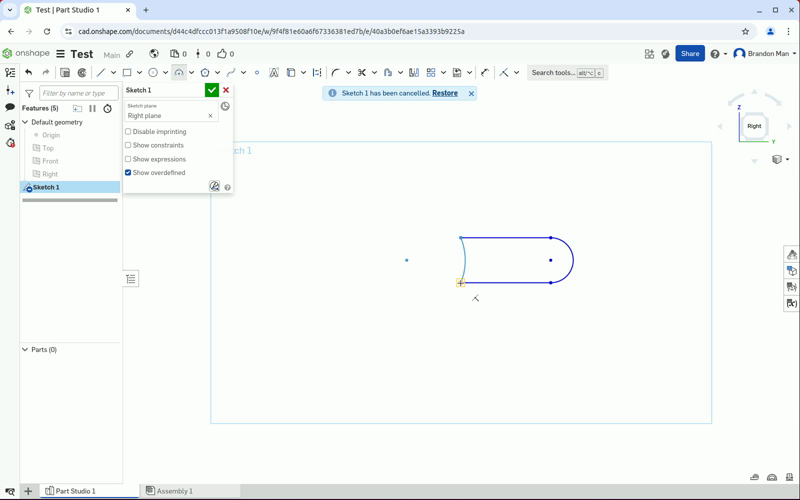
key_down(shift)
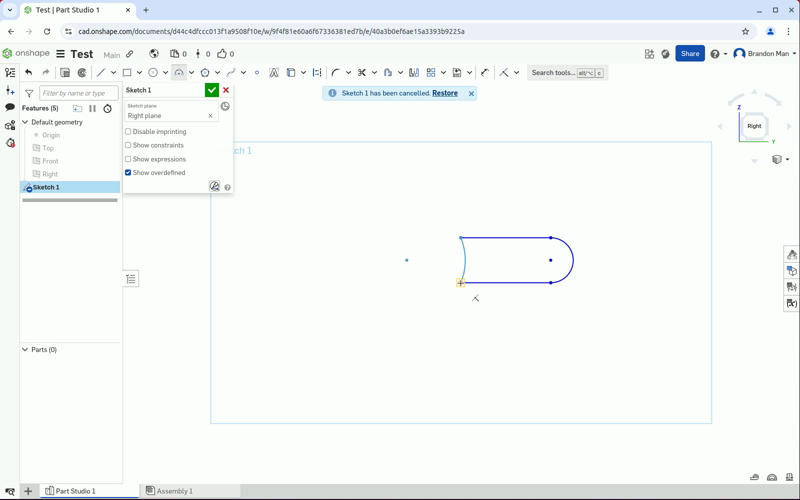
mouse_move(438, 260)
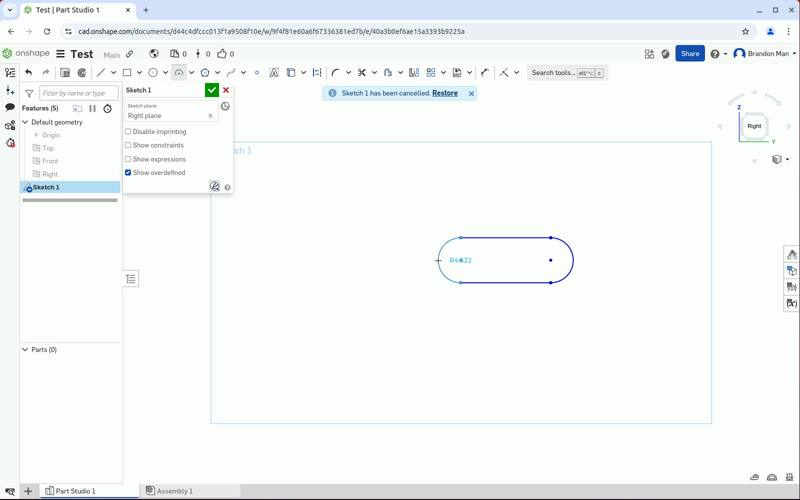
click(438, 260)
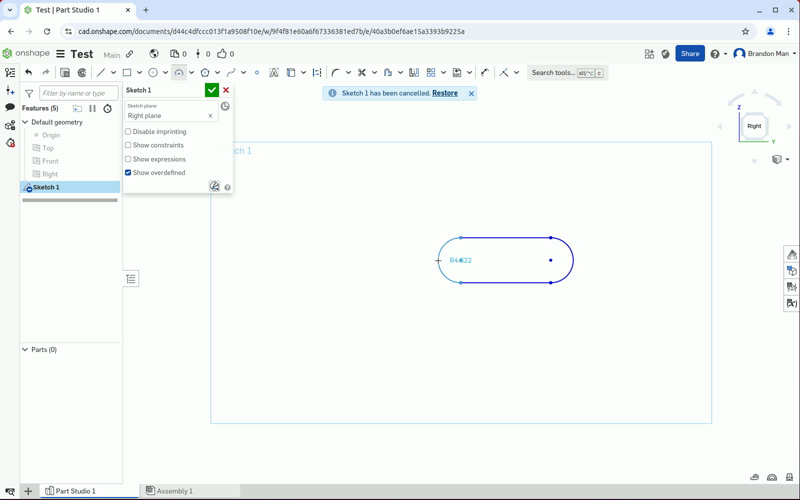
key_up(shift)
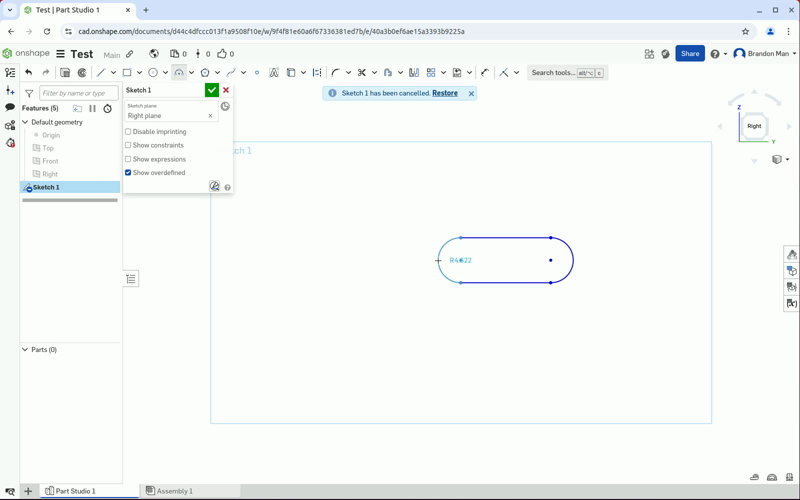
key(esc)
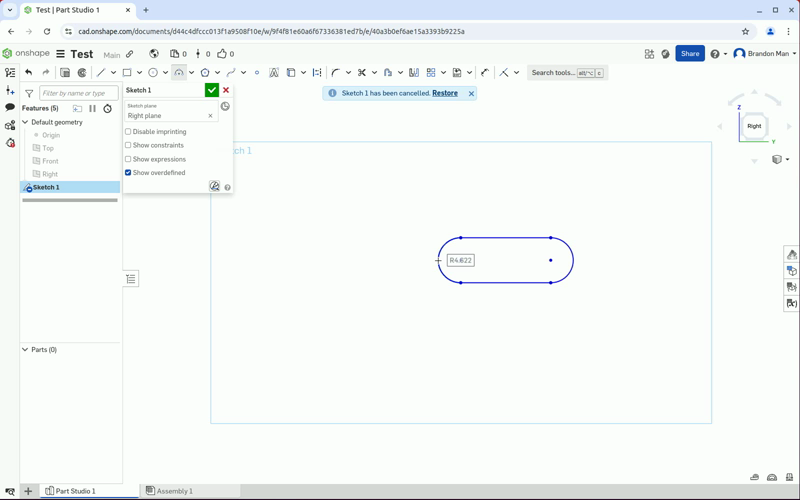
mouse_move(472, 261)
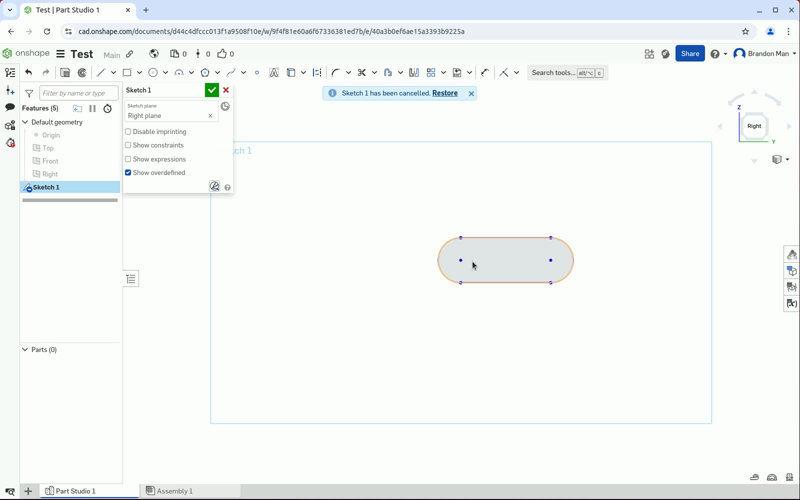
click(472, 261)
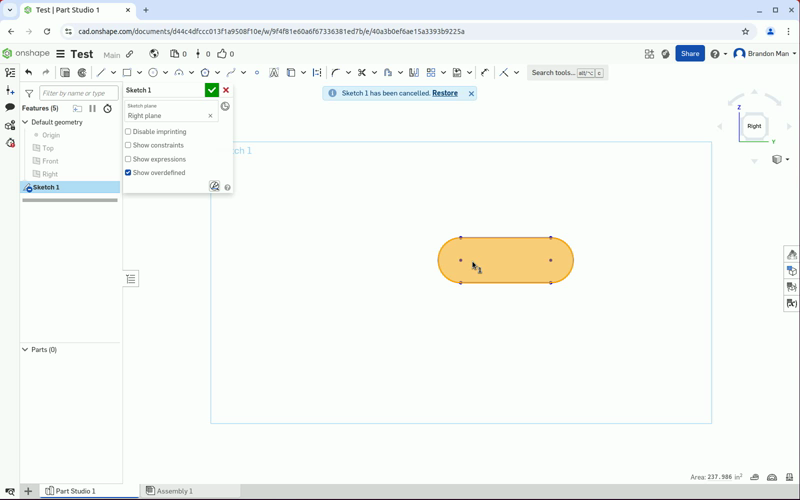
mouse_move(73, 352)
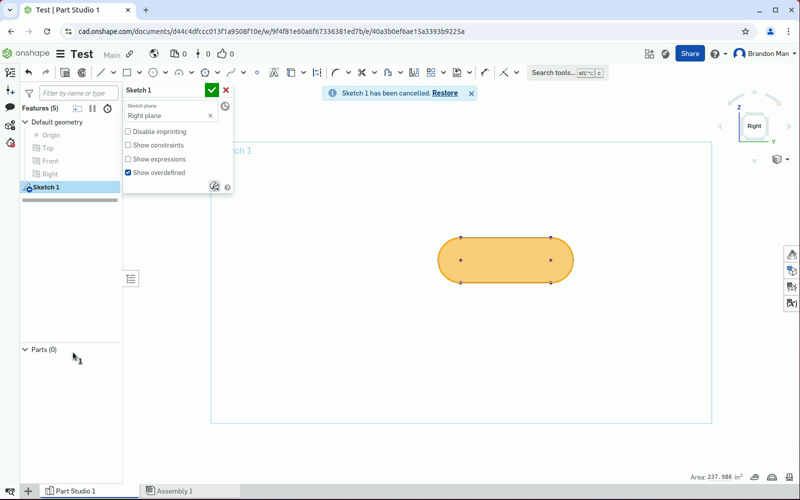
key(shift+y)
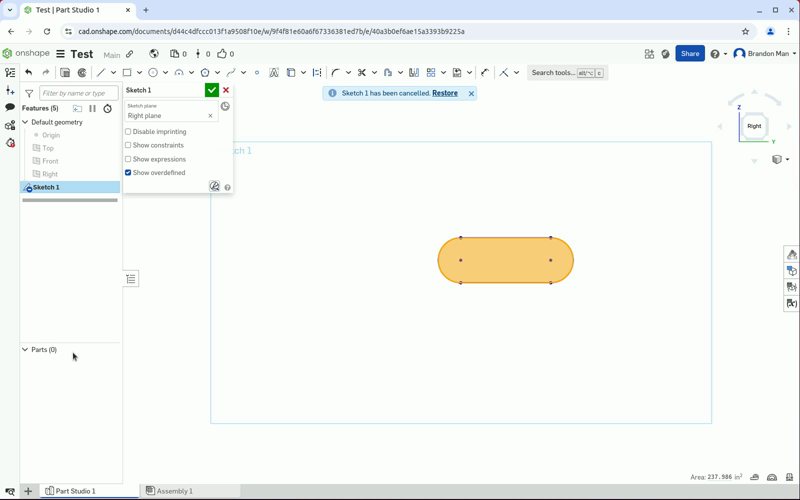
key(shift+e)
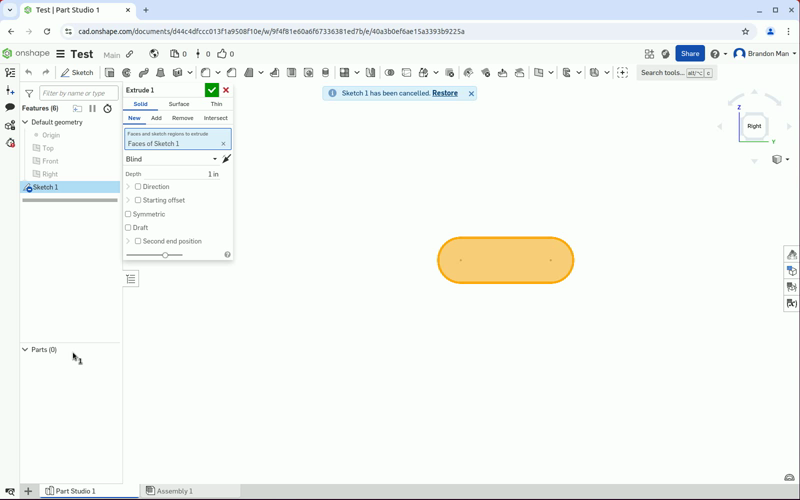
mouse_move(143, 106)
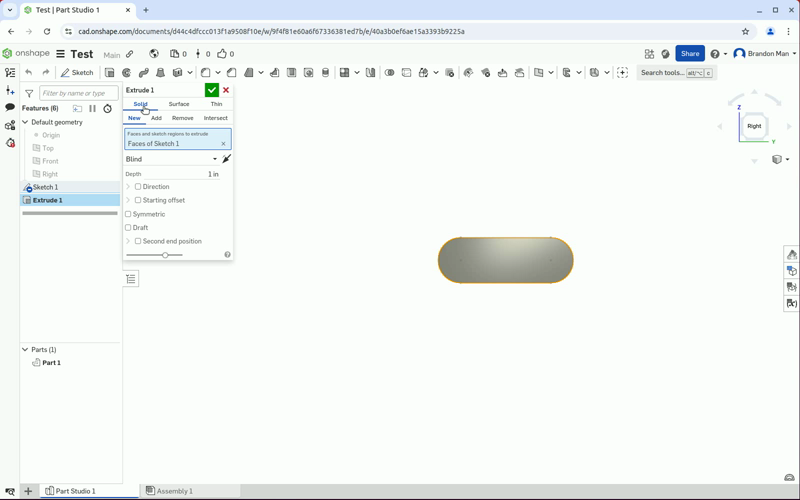
click(143, 106)
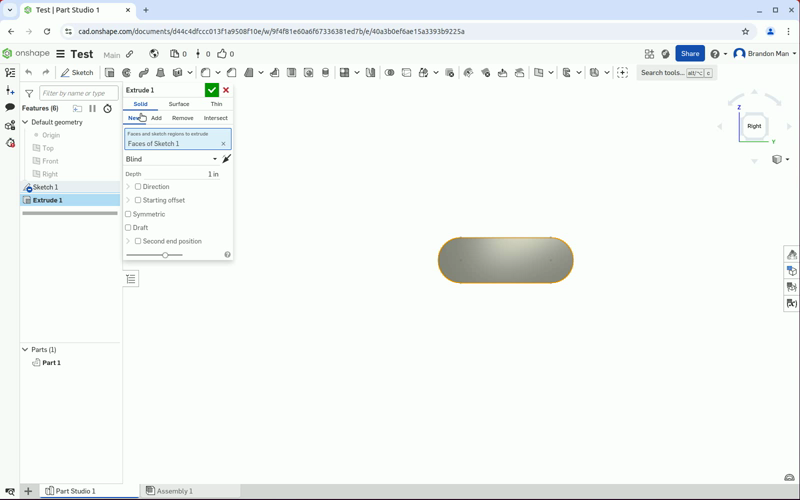
mouse_move(137, 120)
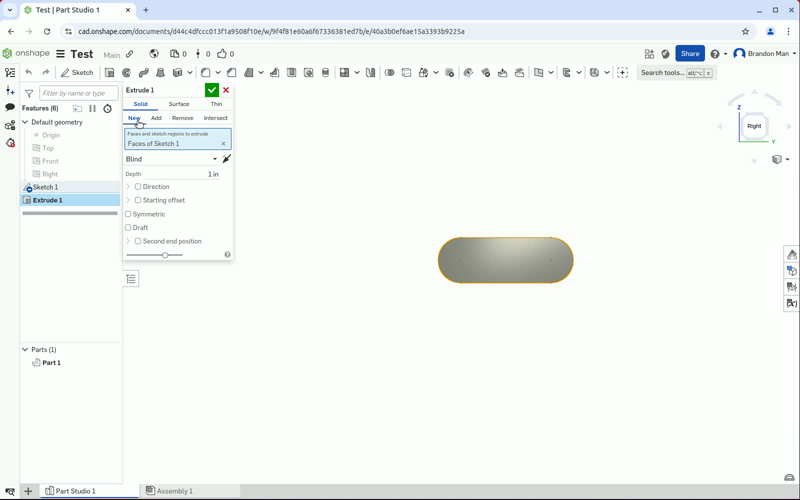
click(137, 120)
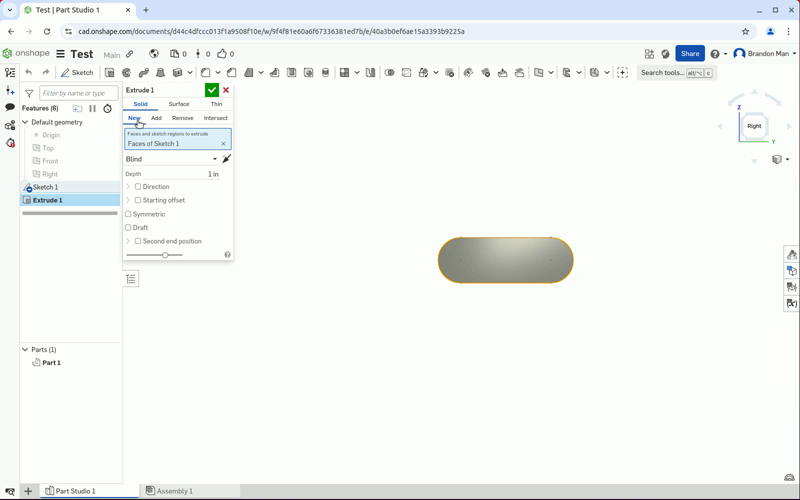
key(tab, 4)
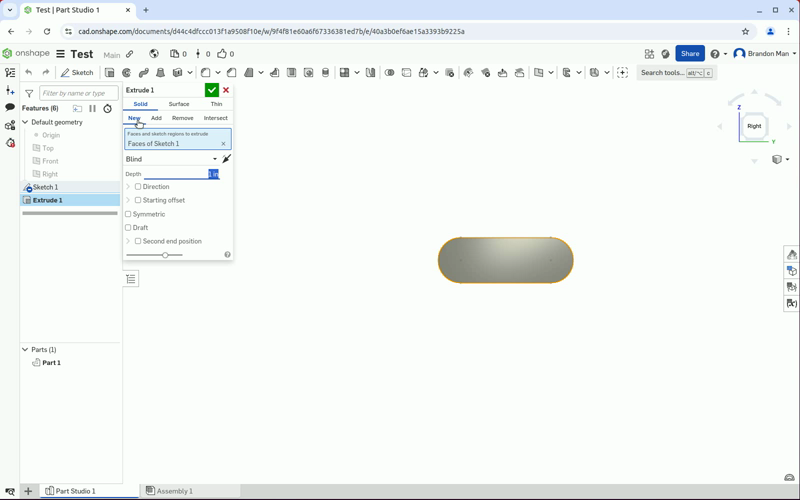
text(3.611)
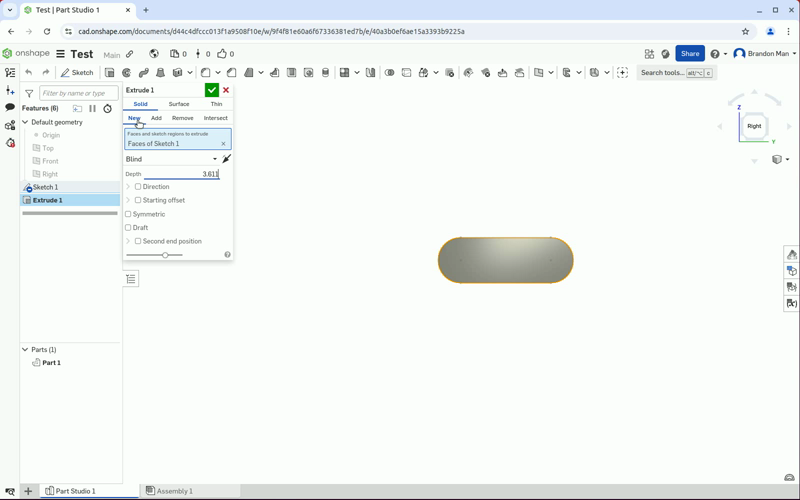
key(enter)
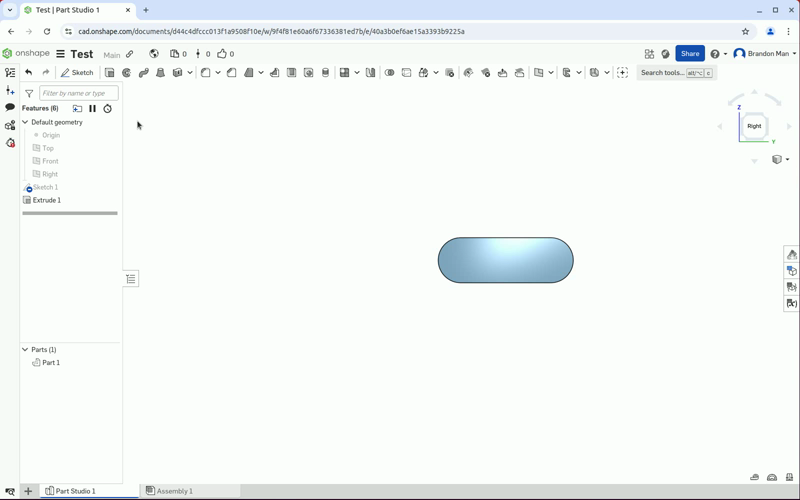
key(shift+h)
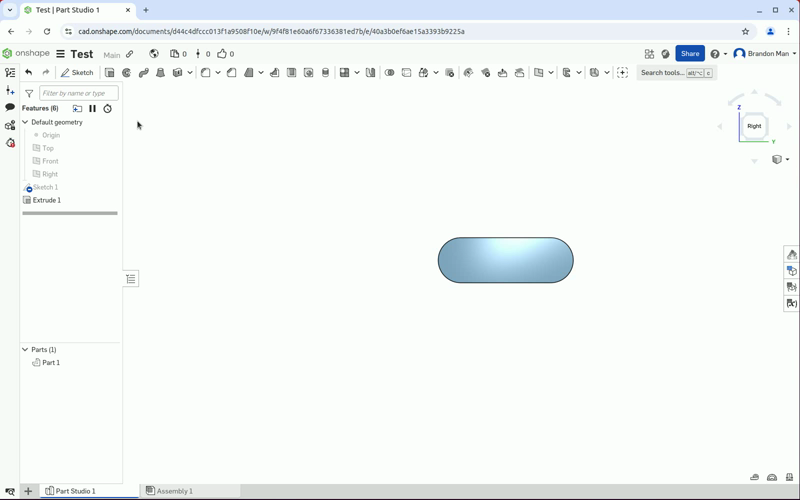
key(shift+h)
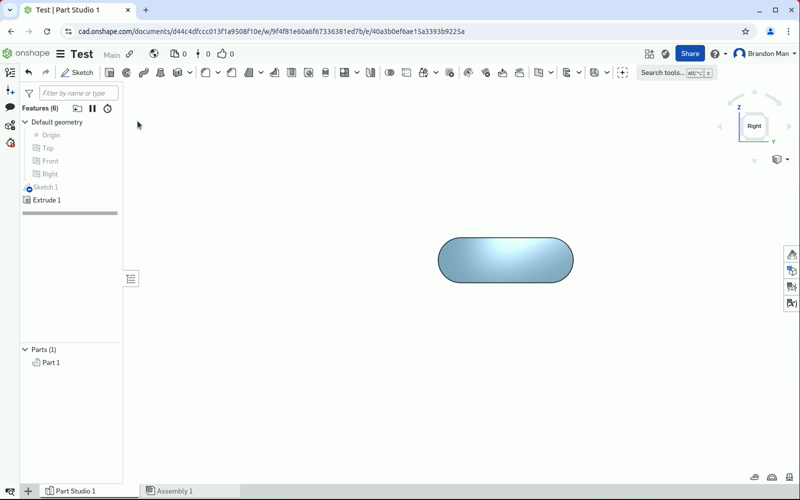
mouse_move(73, 189)
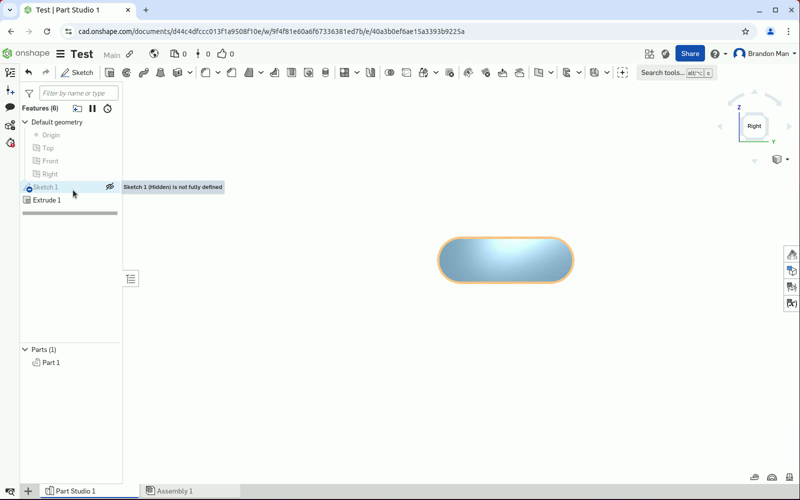
click(73, 189)
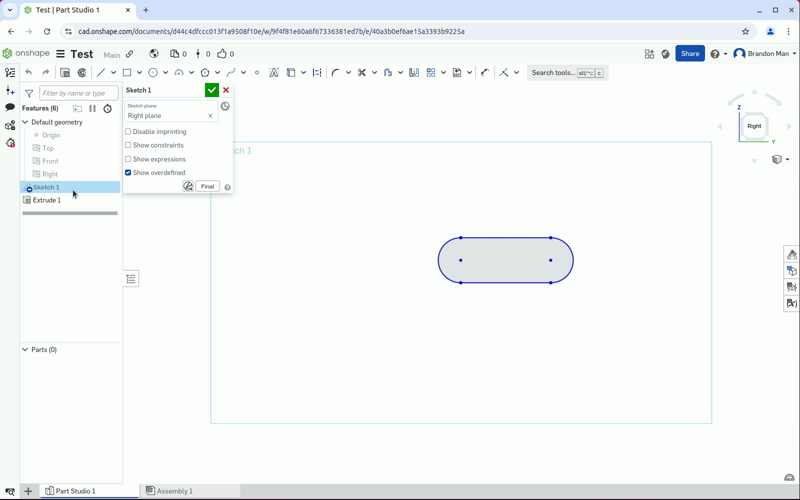
mouse_move(229, 92)
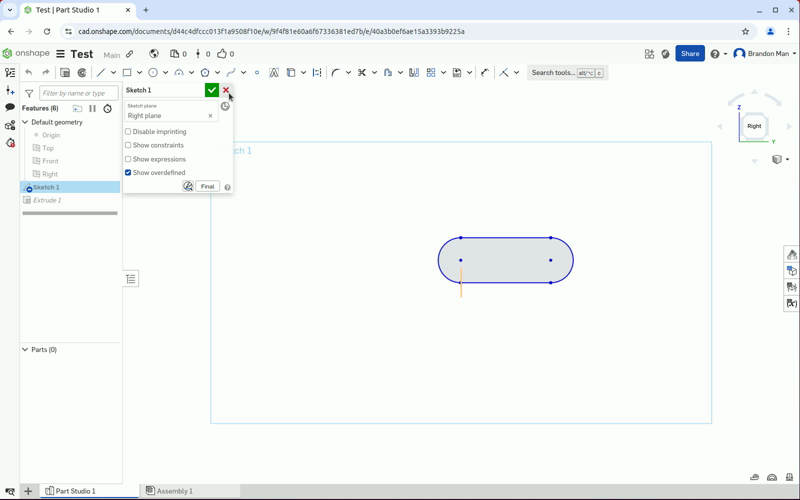
click(229, 92)
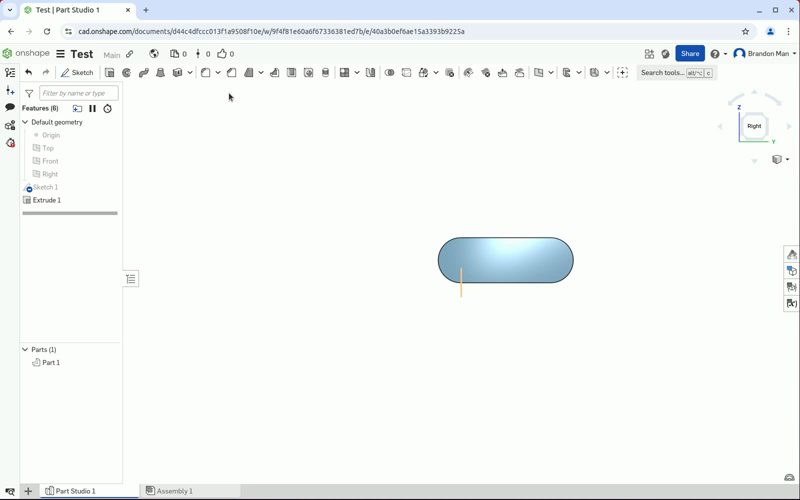
mouse_move(541, 75)
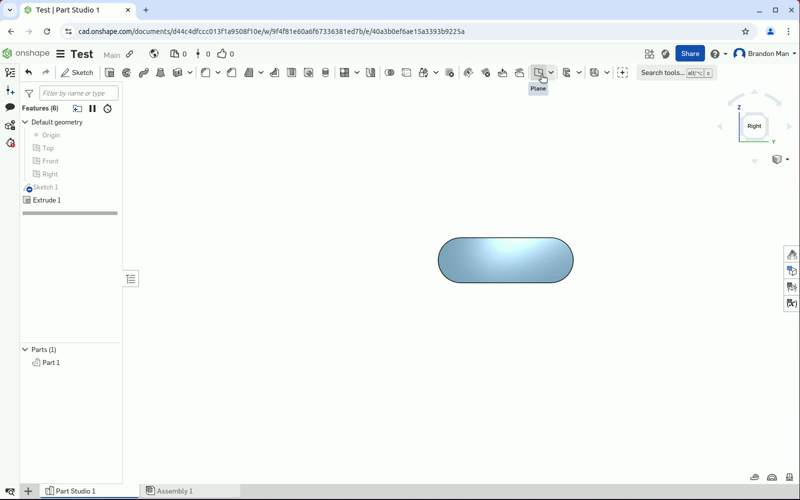
click(541, 75)
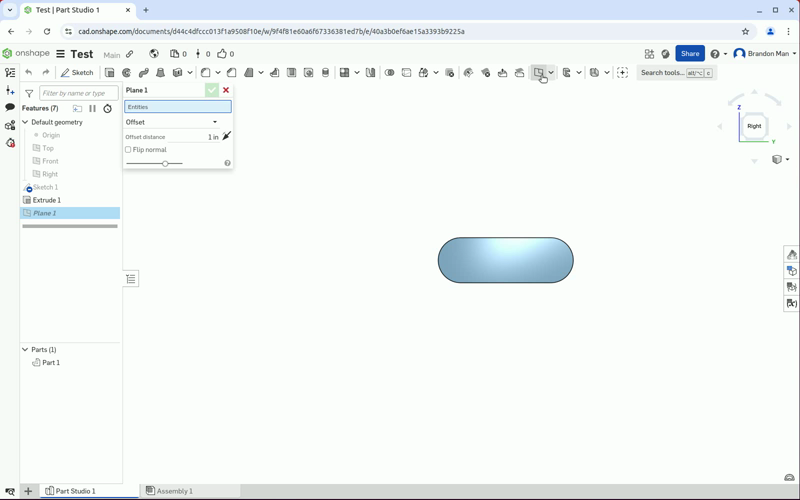
mouse_move(73, 176)
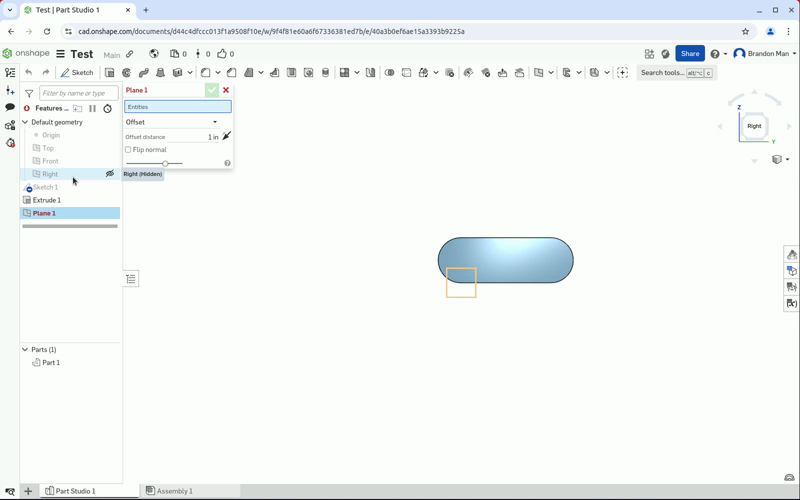
click(73, 176)
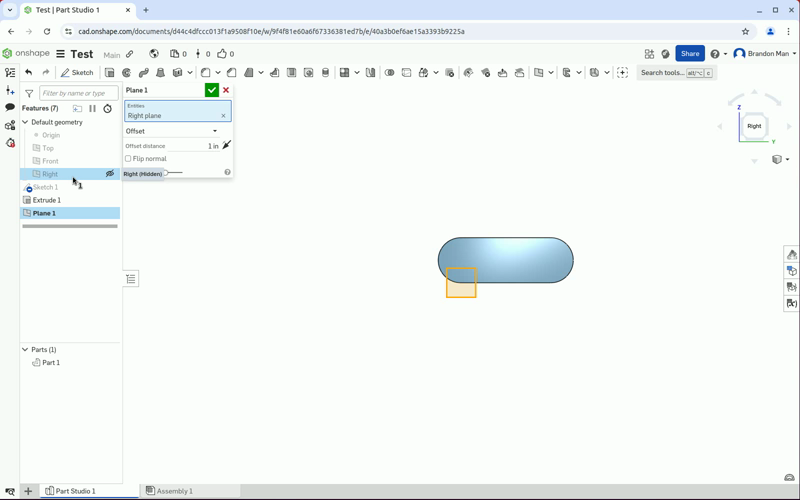
key(tab, 2)
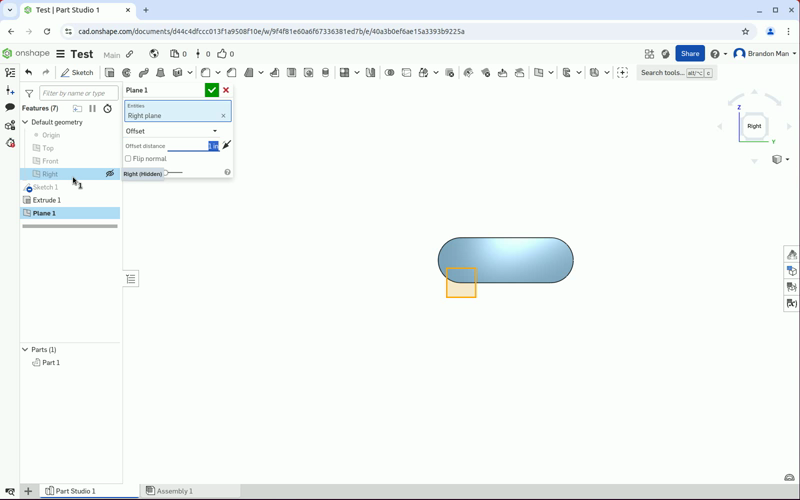
text(3.605)
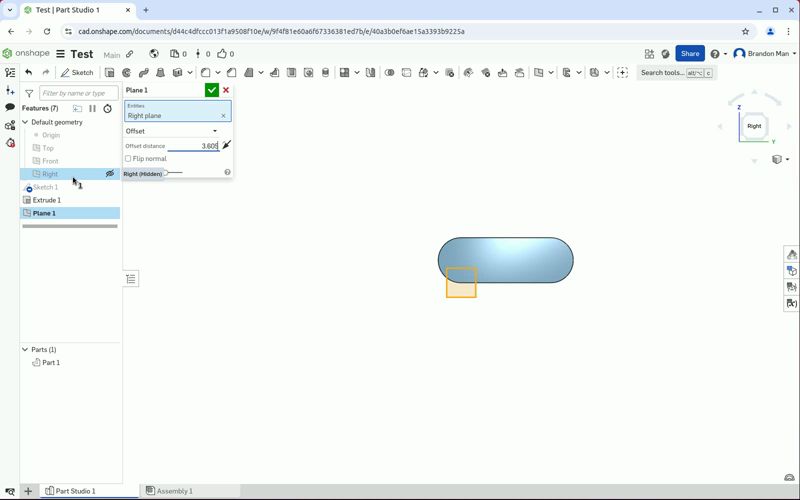
key(enter, 2)
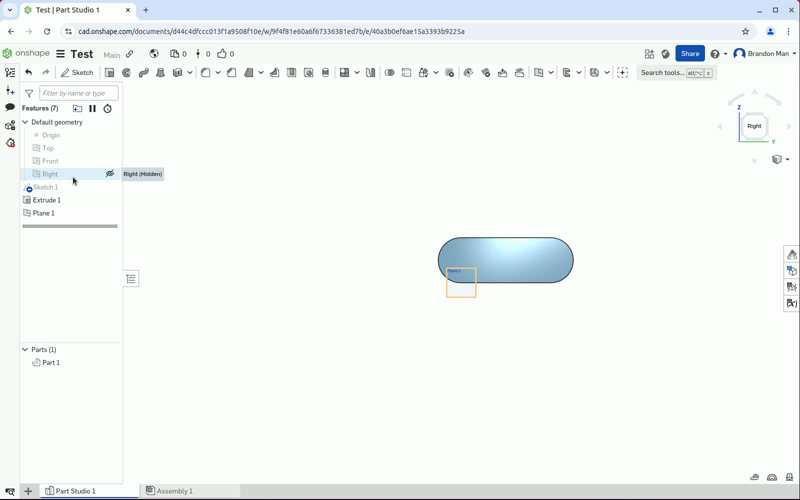
key(shift+s)
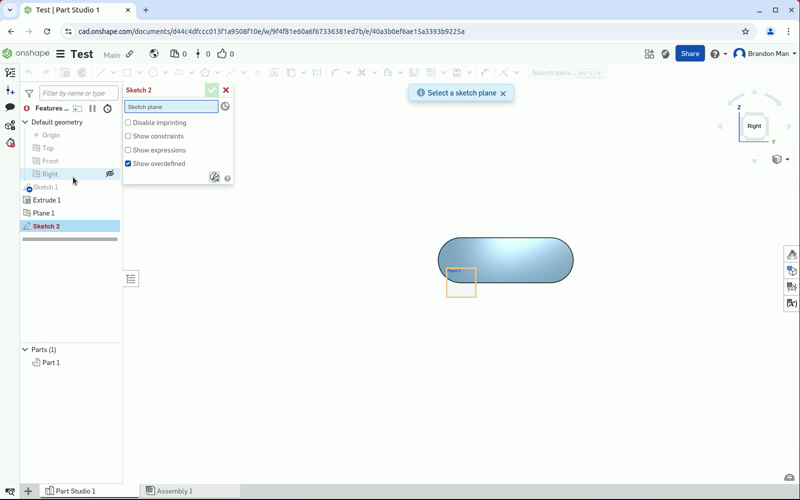
mouse_move(73, 215)
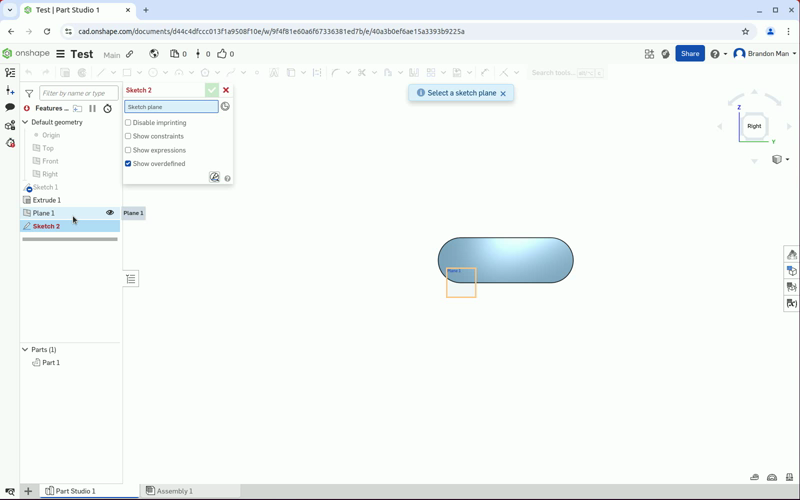
click(73, 215)
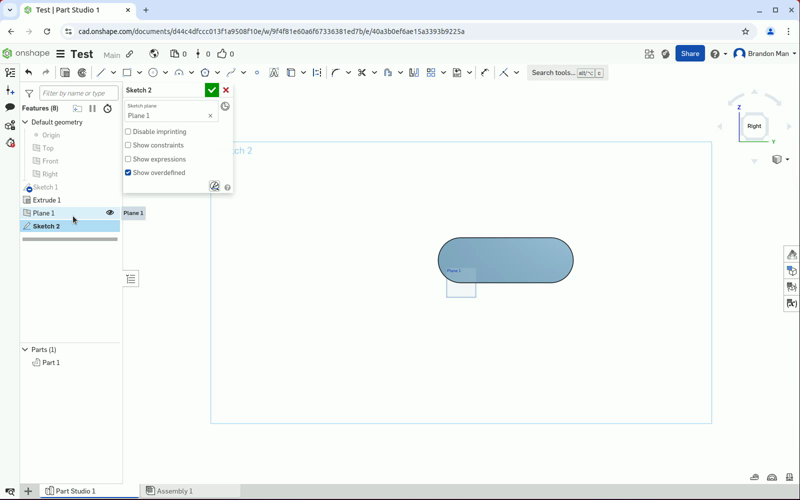
mouse_move(73, 352)
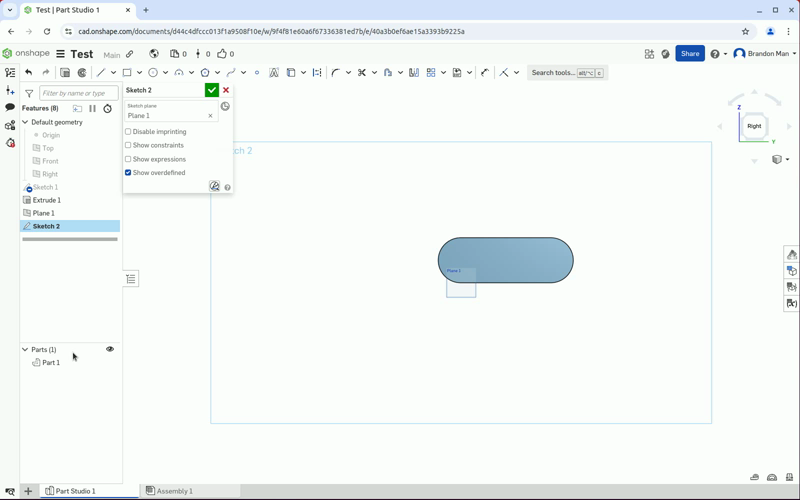
key(y)
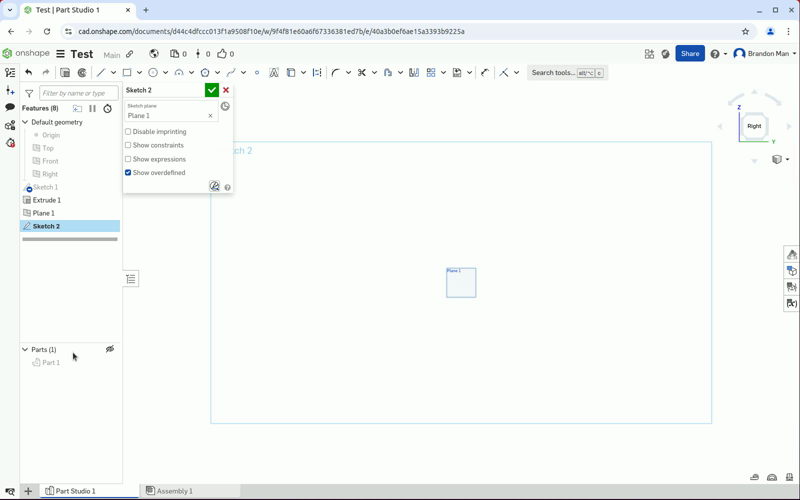
key(c)
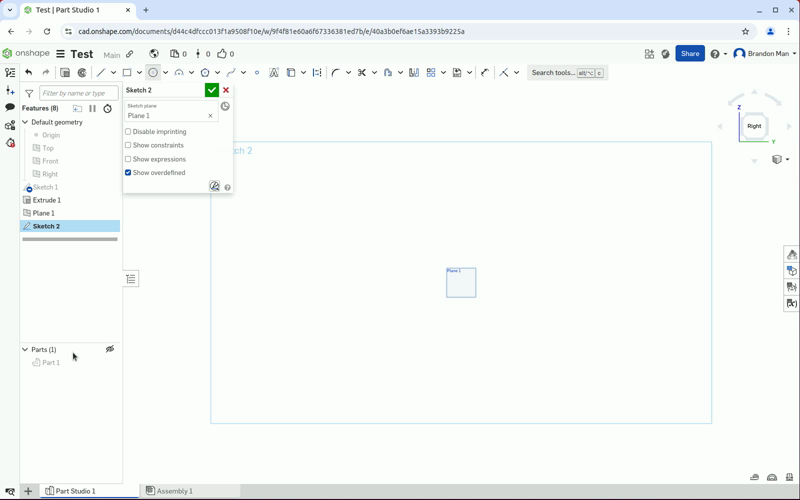
key_down(shift)
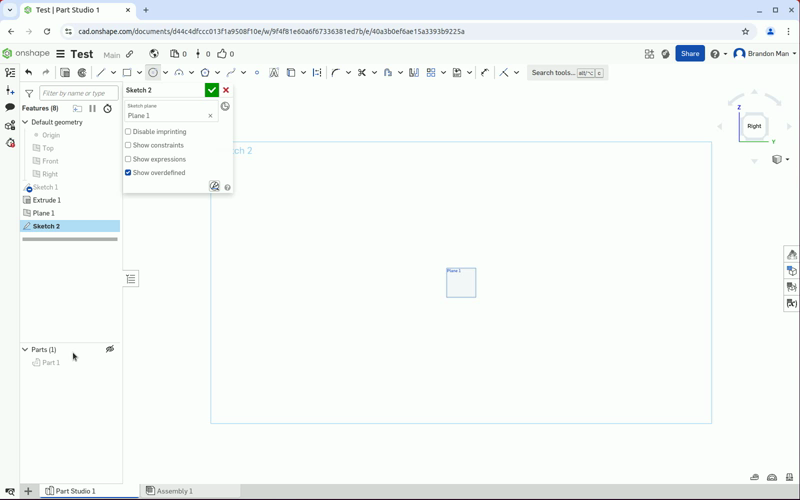
mouse_move(461, 260)
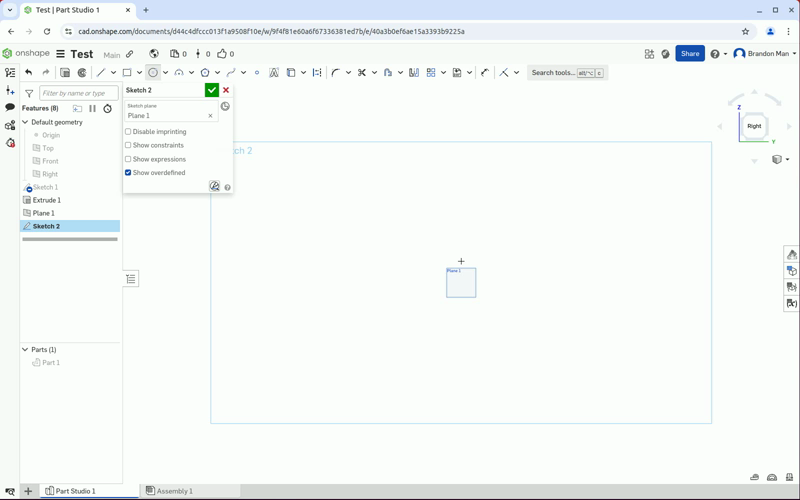
click(461, 260)
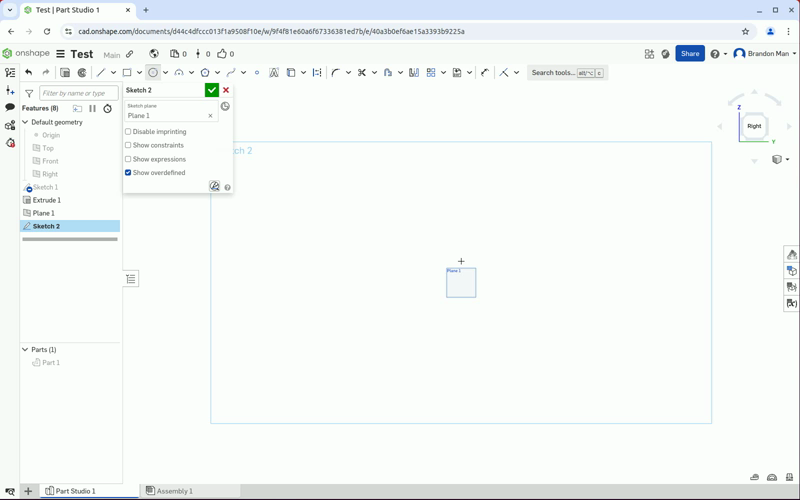
key_up(shift)
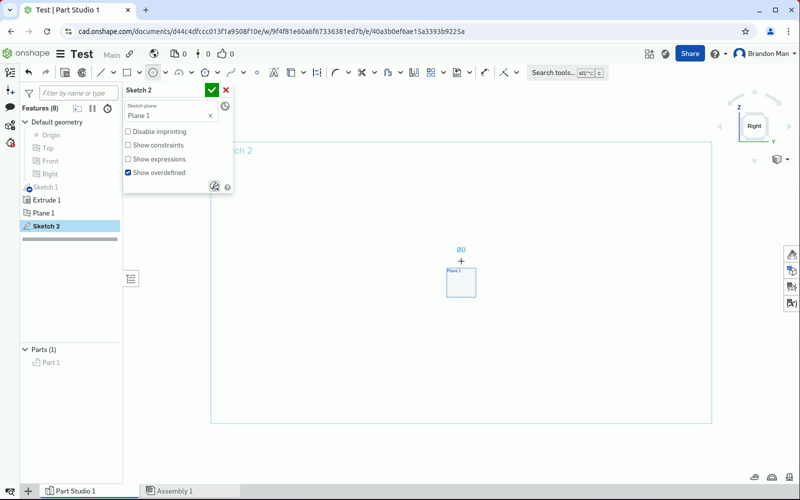
mouse_move(484, 260)
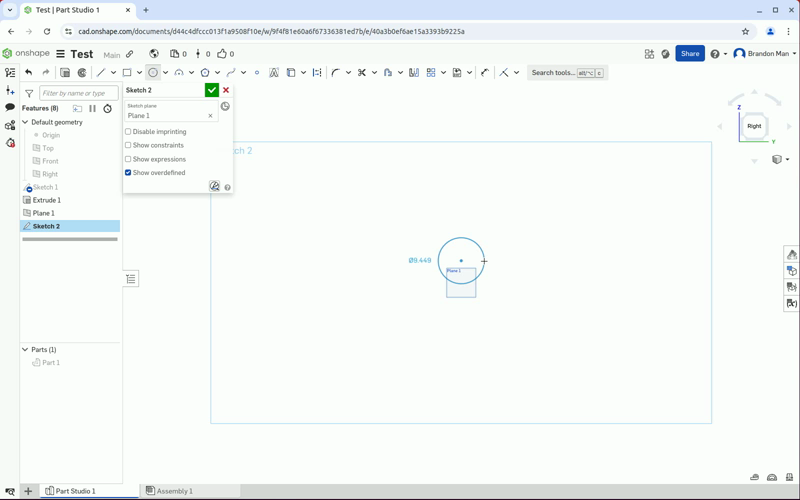
click(484, 260)
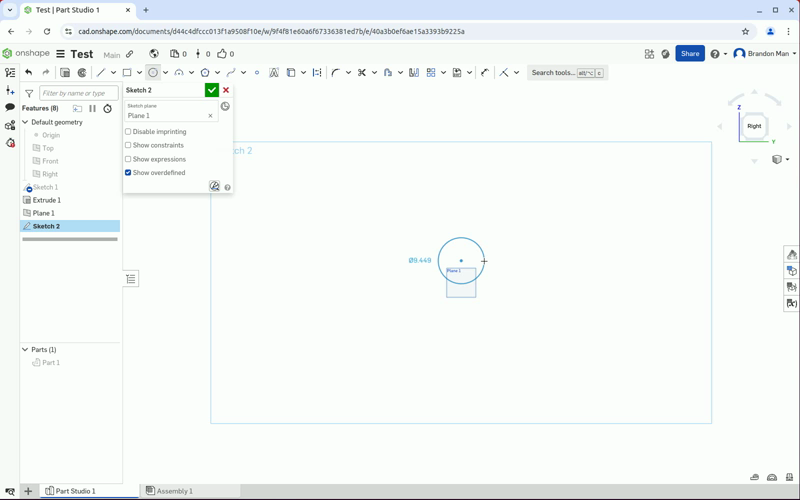
key(esc)
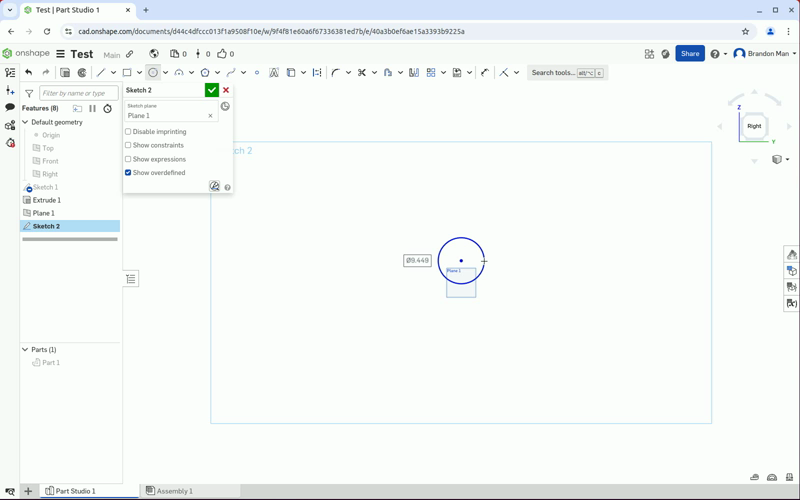
mouse_move(461, 268)
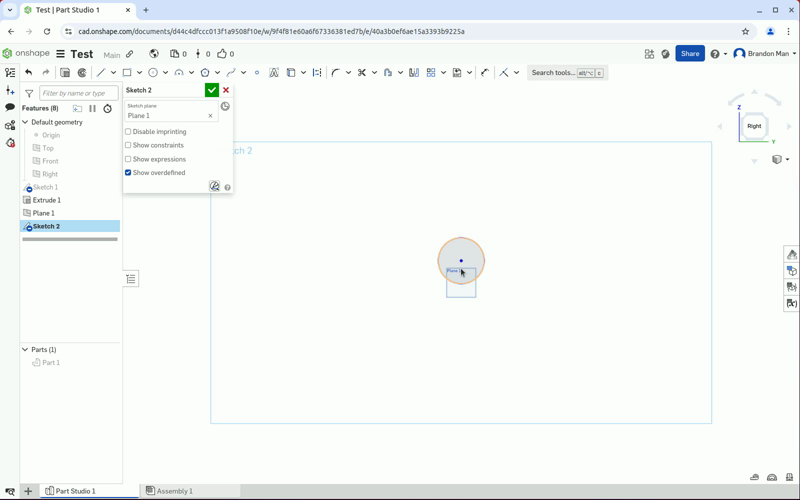
scroll(6)
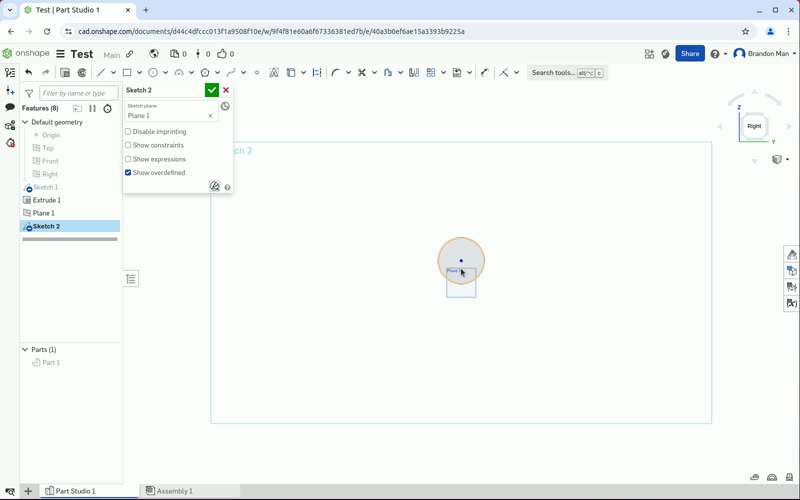
scroll(6)
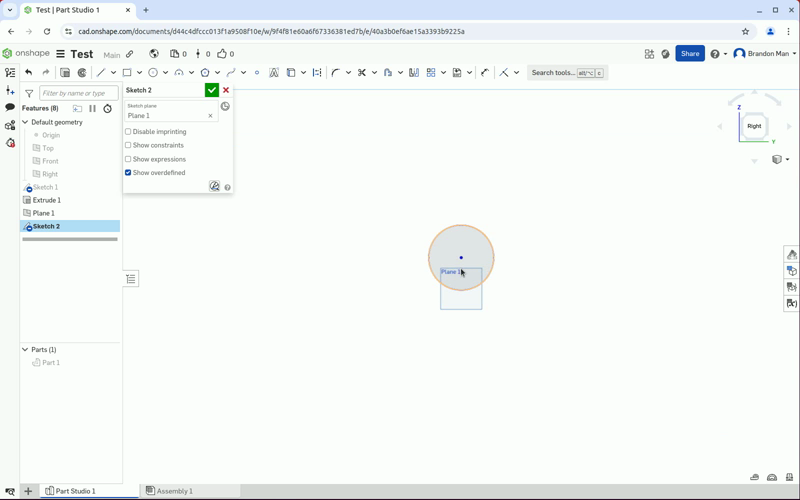
scroll(6)
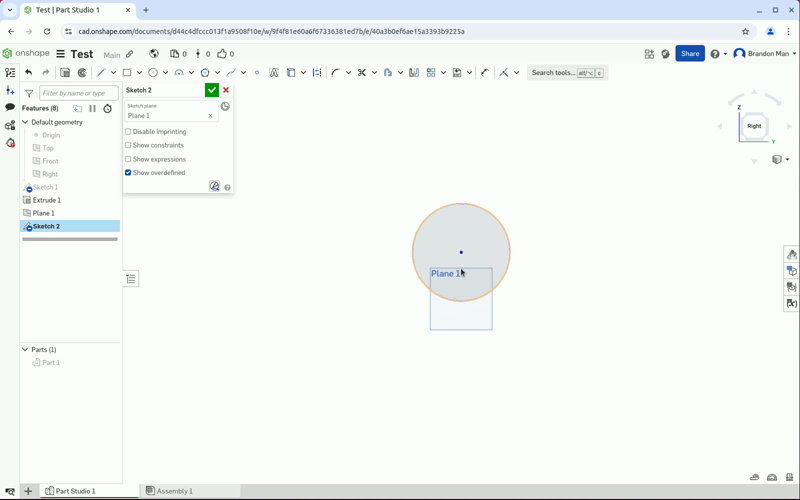
scroll(6)
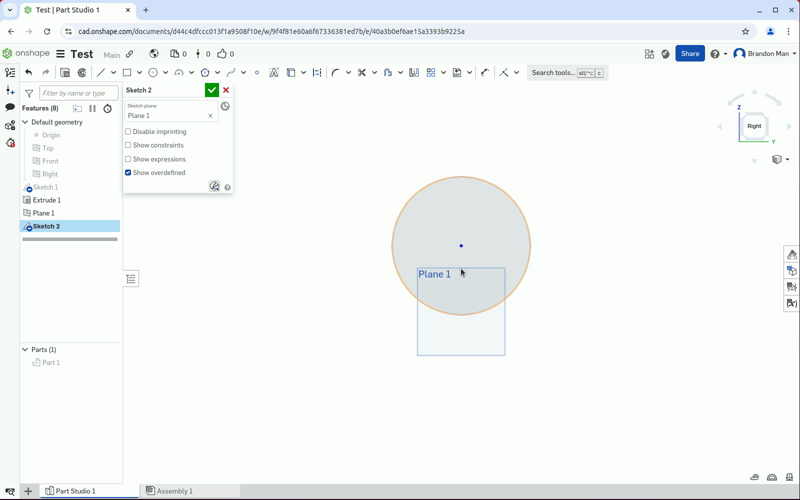
scroll(6)
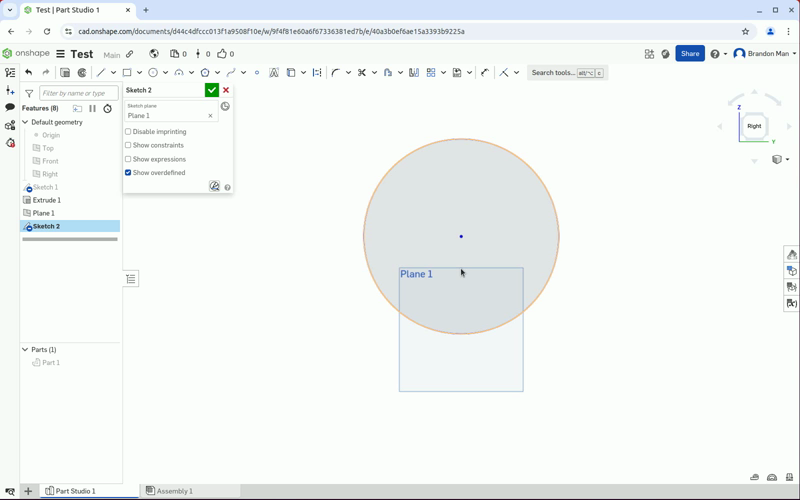
scroll(6)
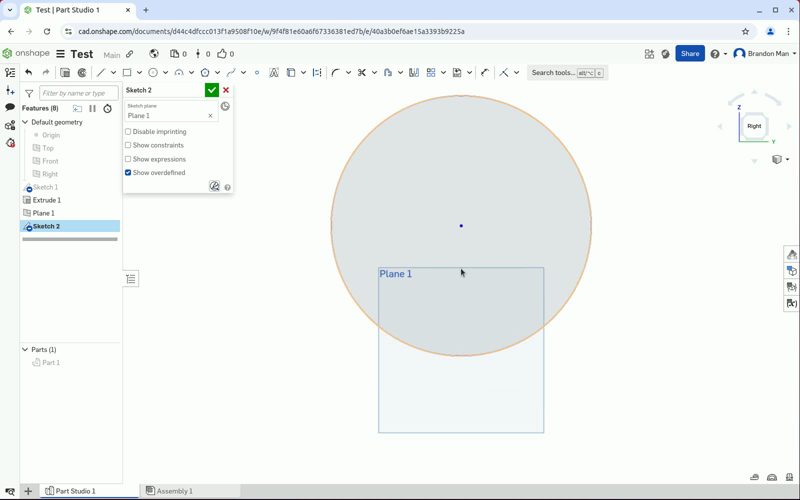
scroll(6)
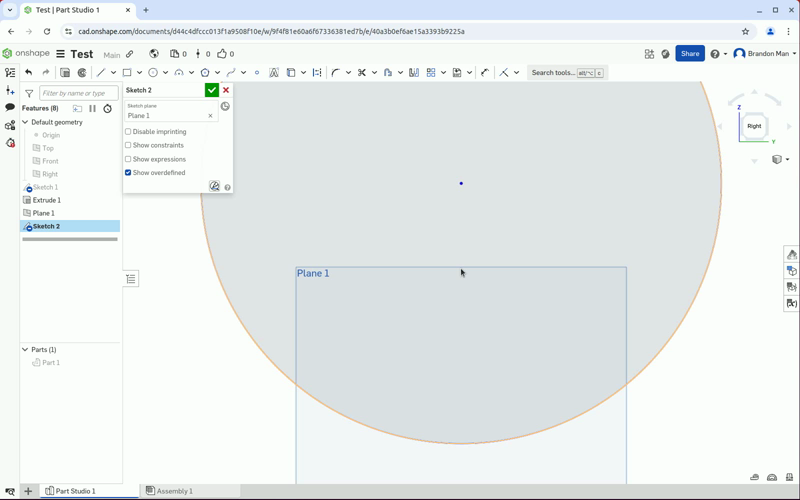
click(461, 268)
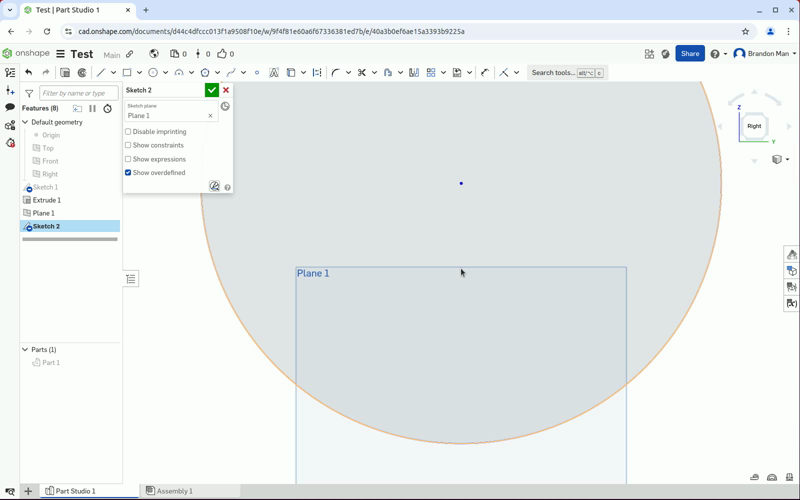
scroll(-6)
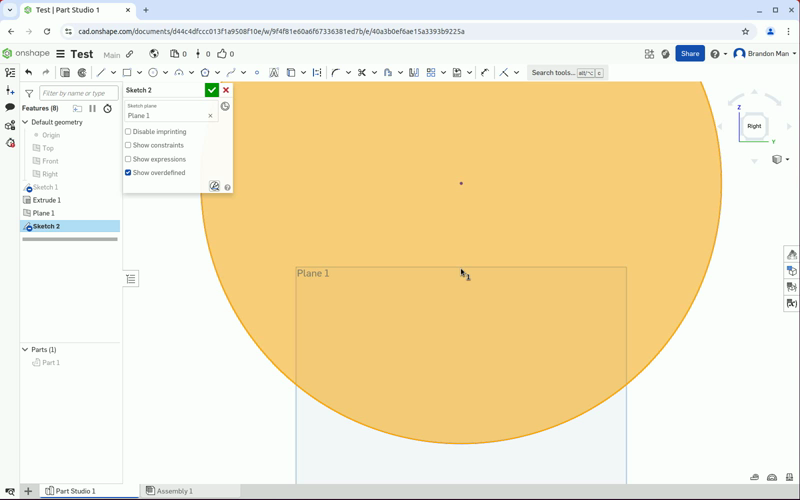
scroll(-6)
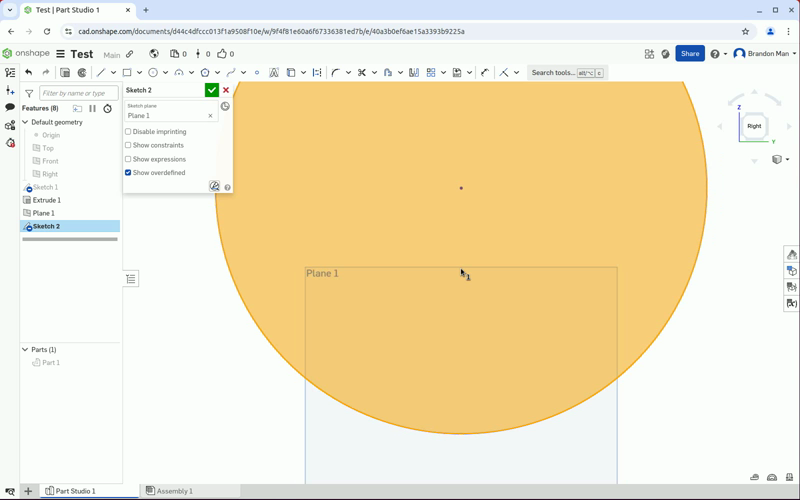
scroll(-6)
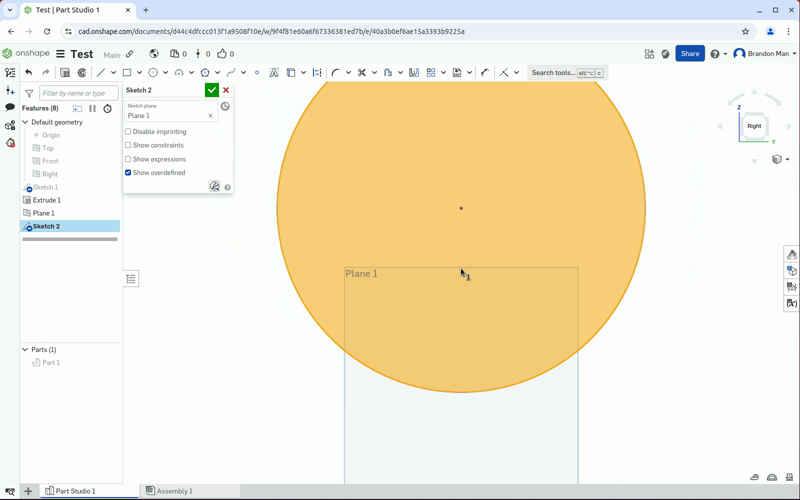
scroll(-6)
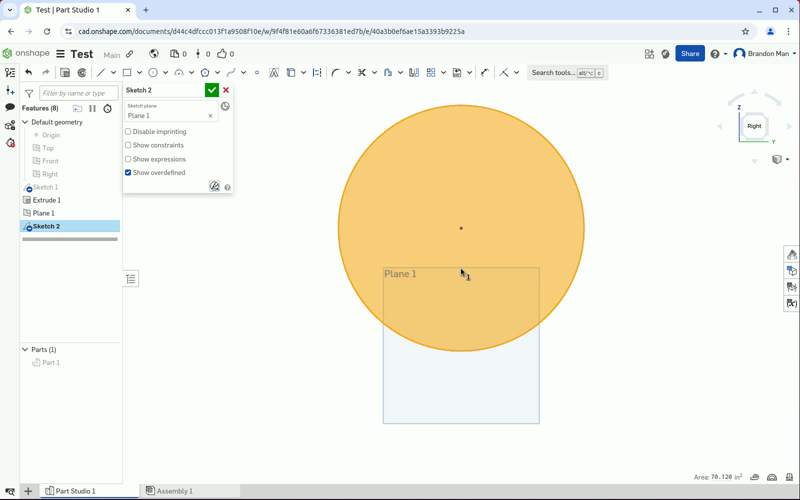
scroll(-6)
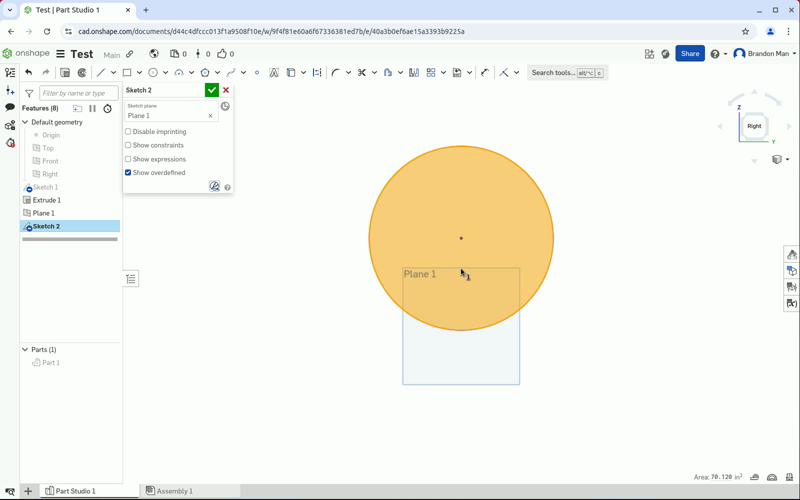
scroll(-6)
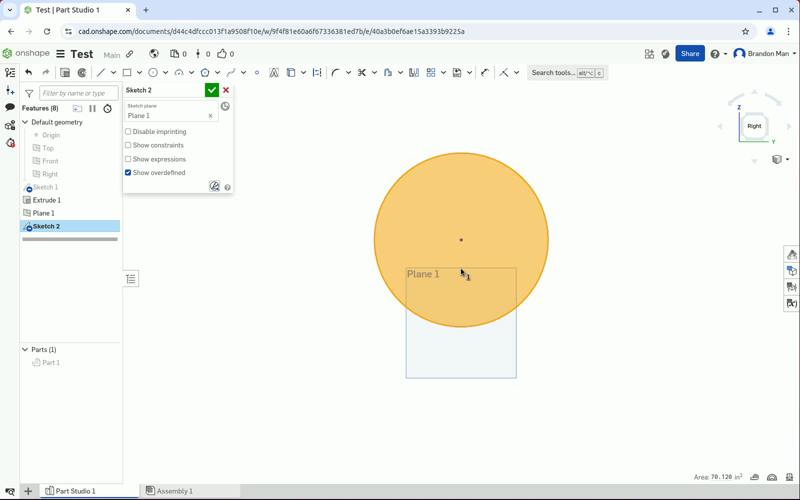
scroll(-6)
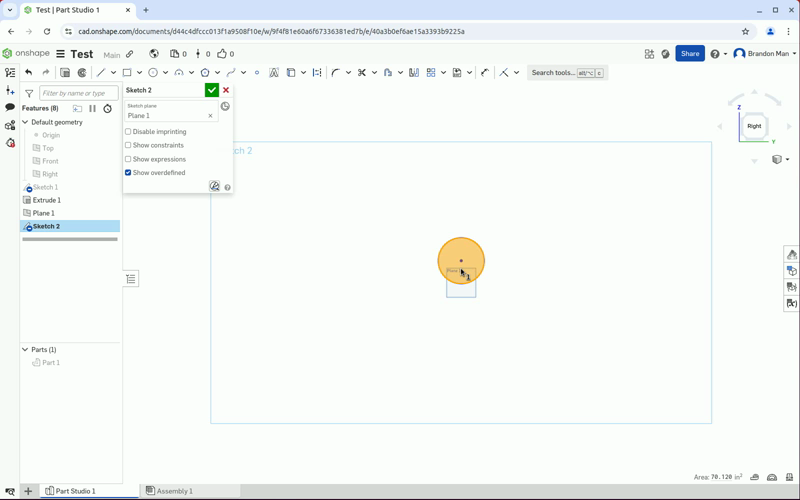
mouse_move(73, 352)
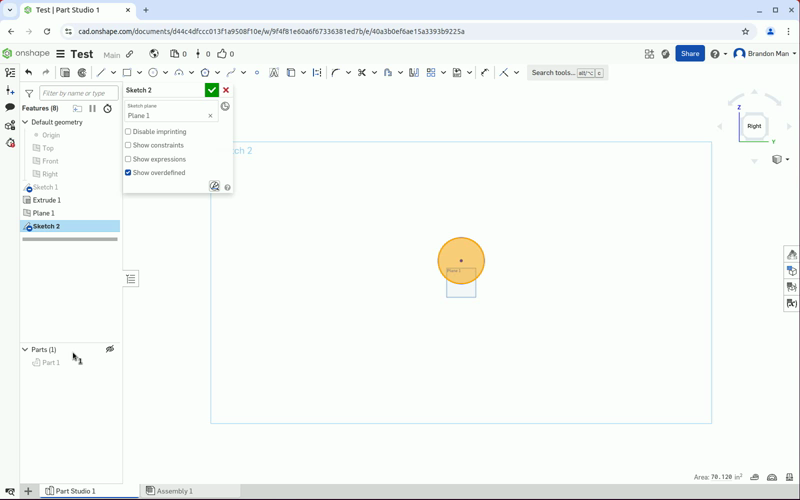
key(shift+y)
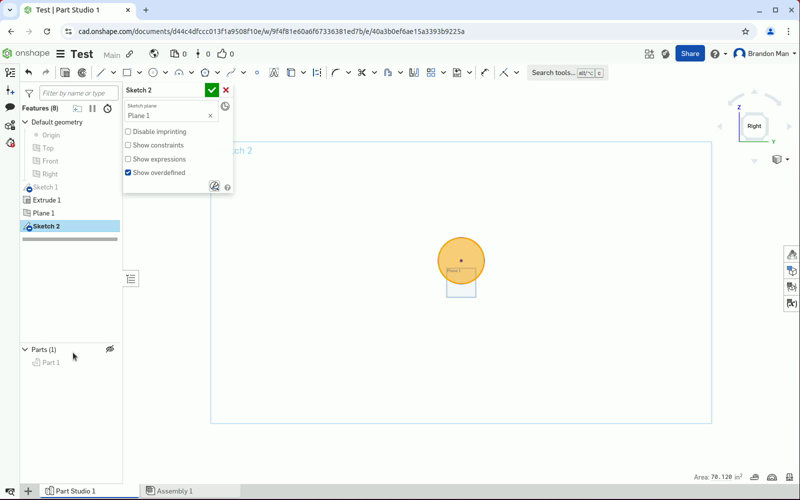
key(shift+e)
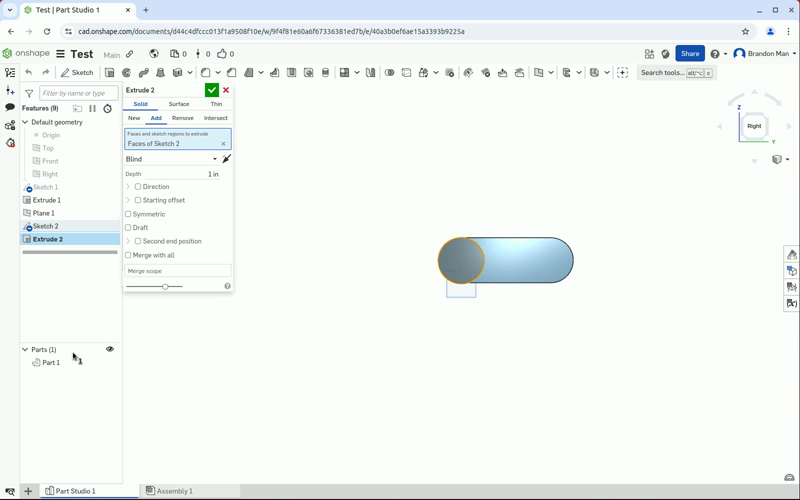
mouse_move(143, 106)
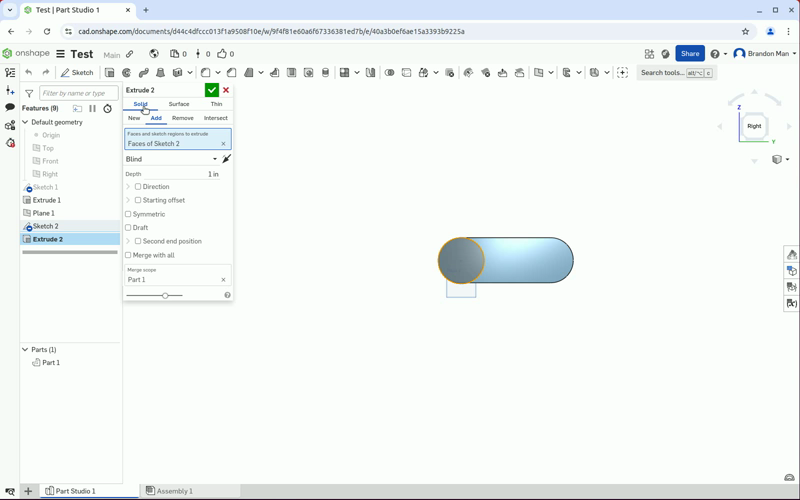
click(143, 106)
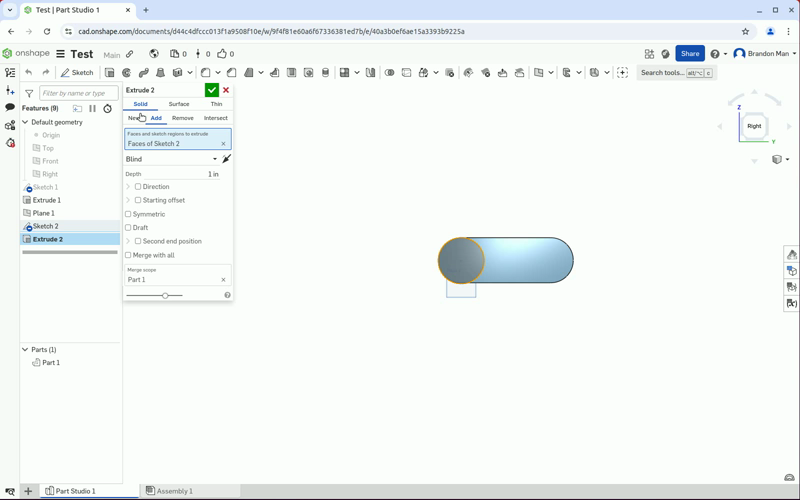
mouse_move(137, 120)
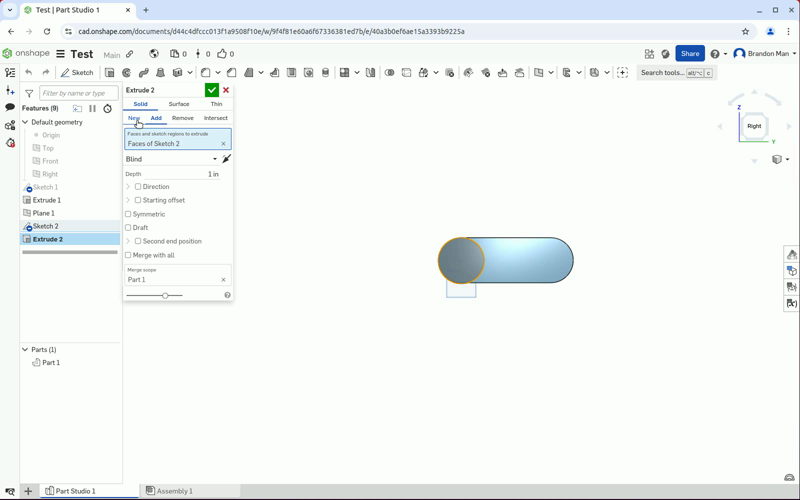
click(137, 120)
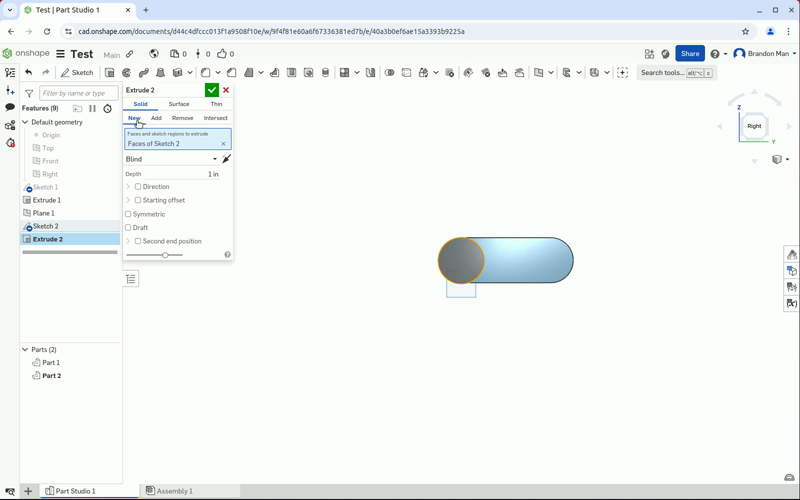
key(tab, 4)
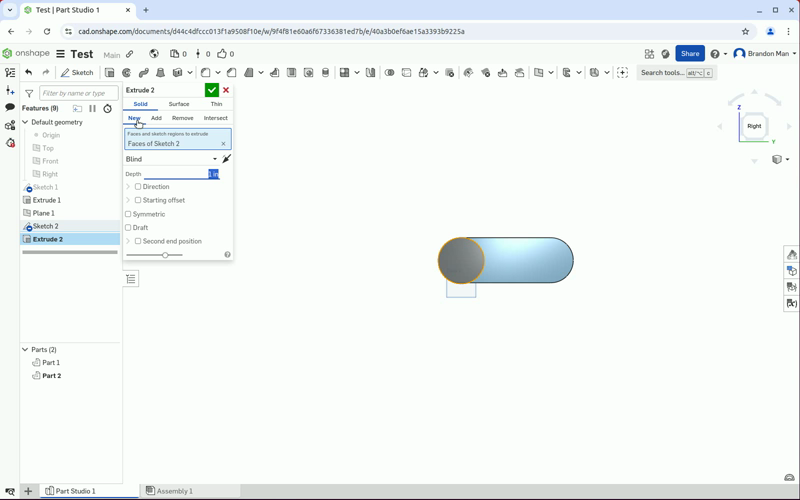
text(3.611)
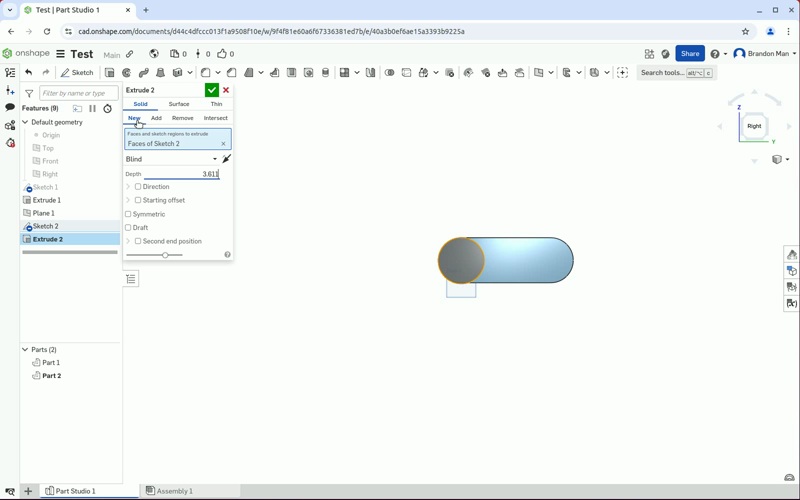
key(enter)
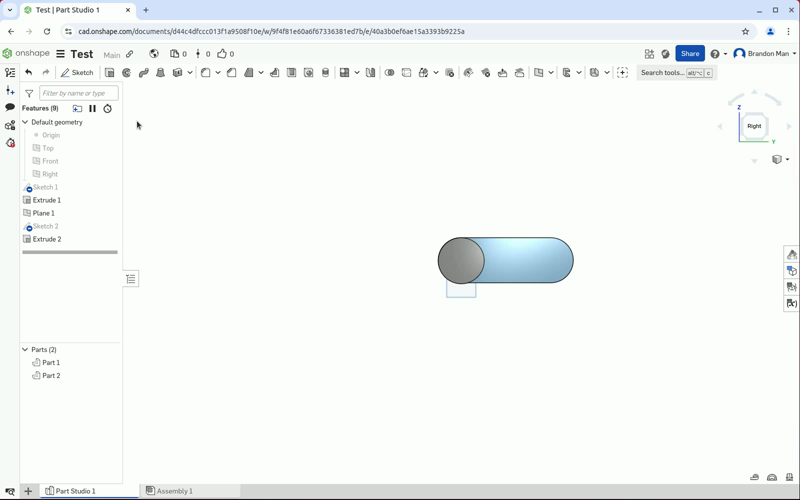
key(shift+h)
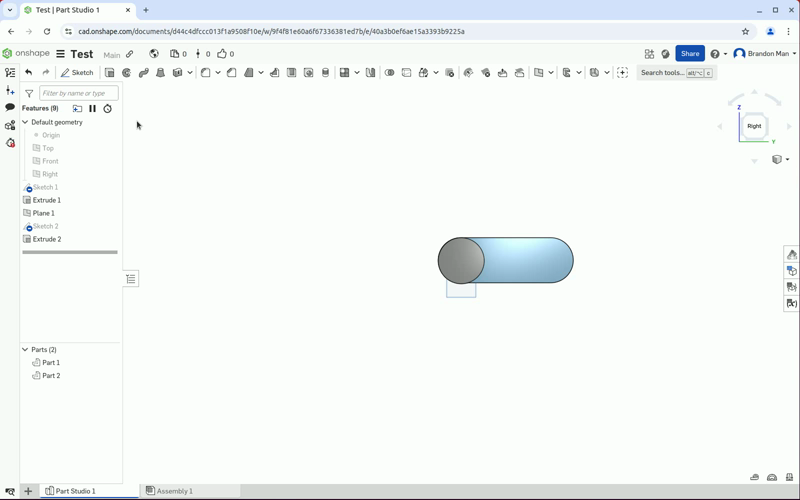
key(shift+h)
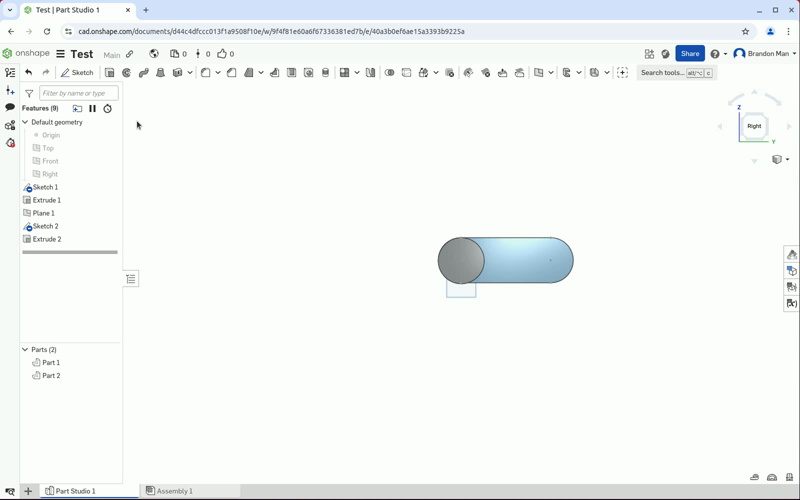
key(shift+7)
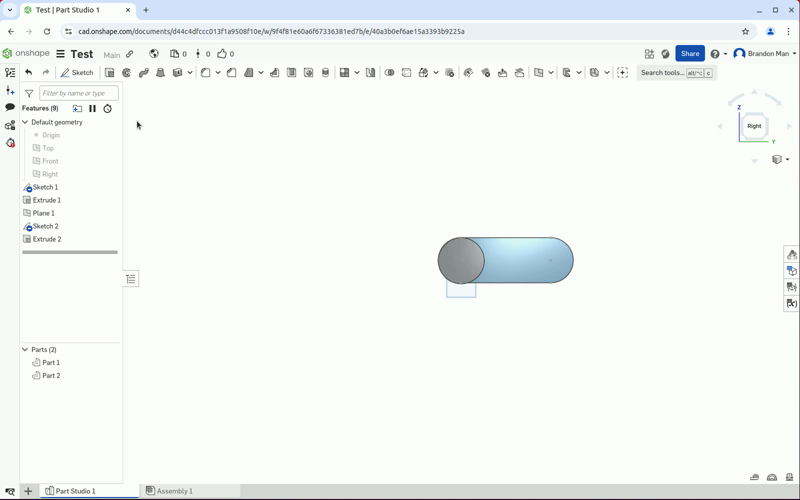
key(right, 2)
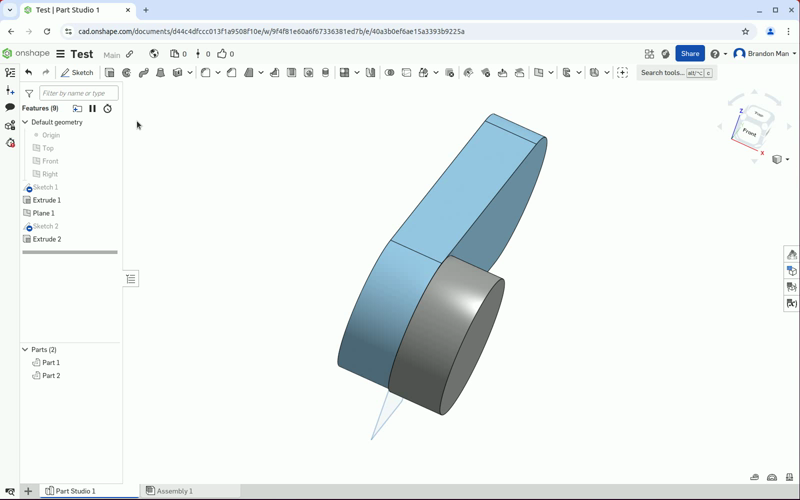
key(down, 2)
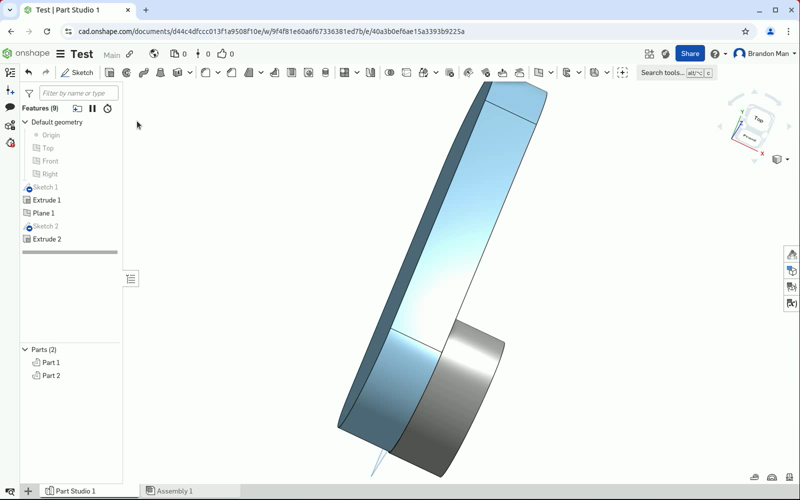
key(up, 2)
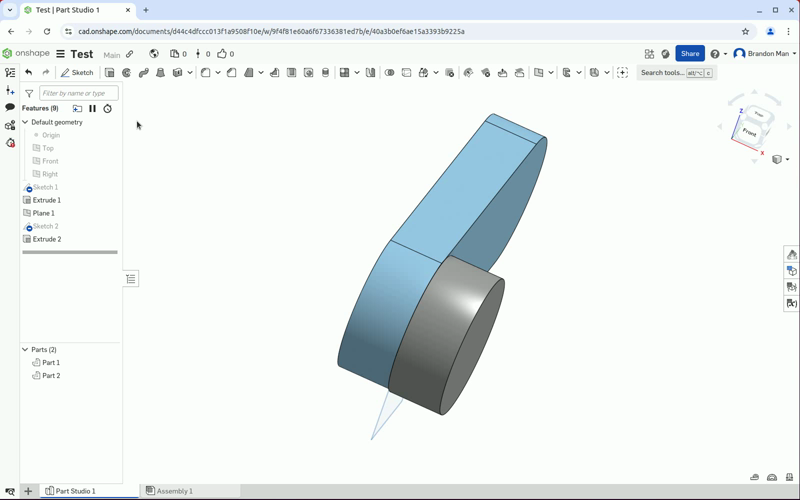
key(left, 2)
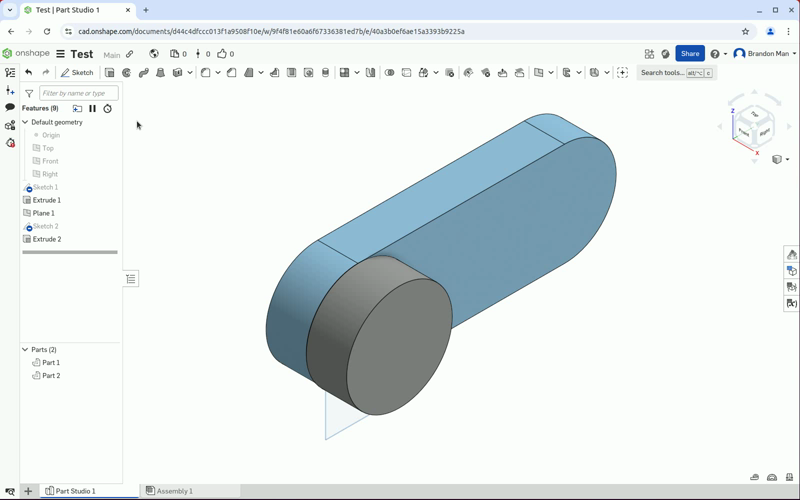
mouse_move(73, 189)
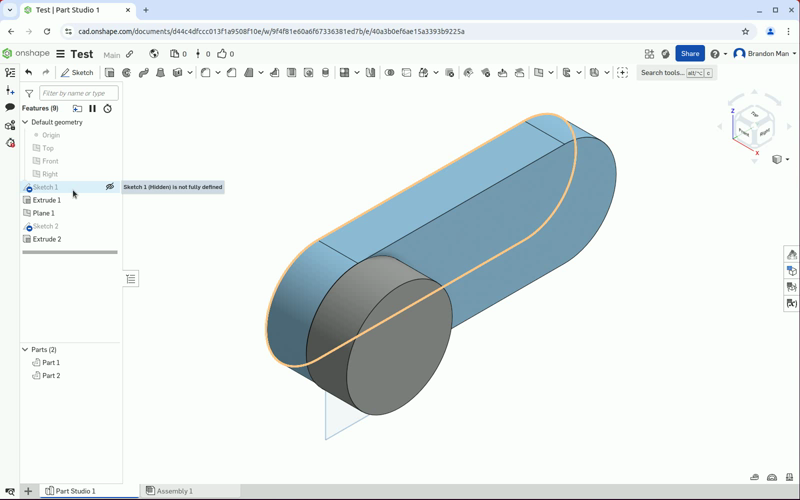
click(73, 189)